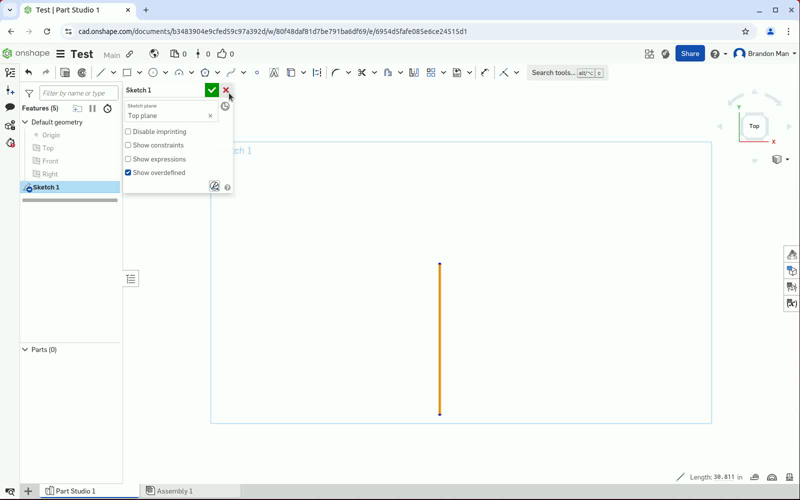
key(shift+h)
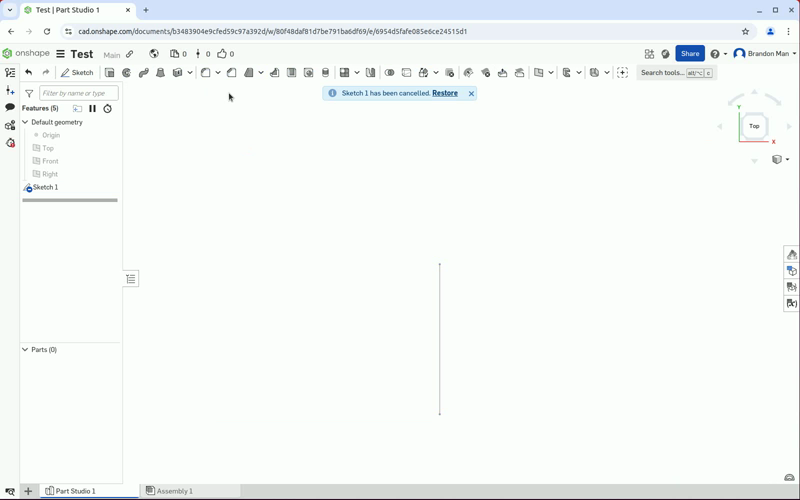
key(shift+s)
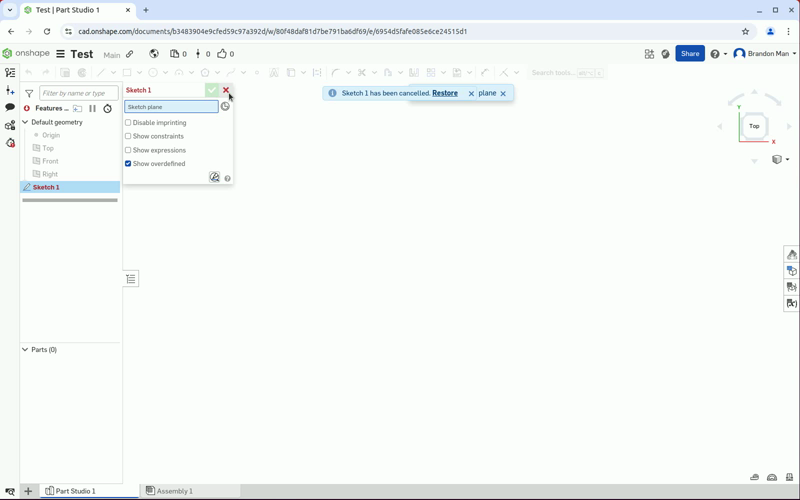
mouse_move(73, 150)
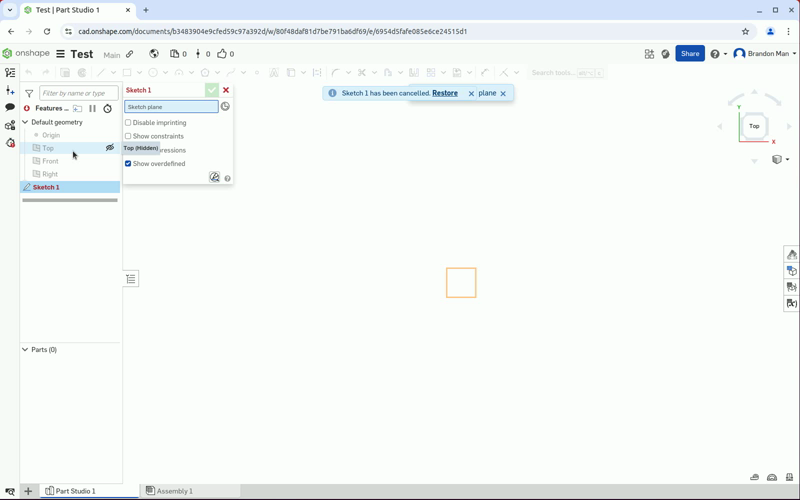
click(73, 150)
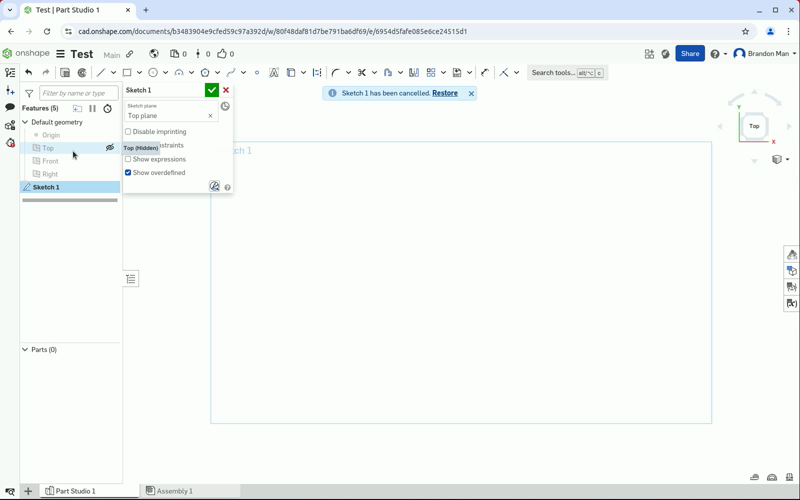
mouse_move(73, 352)
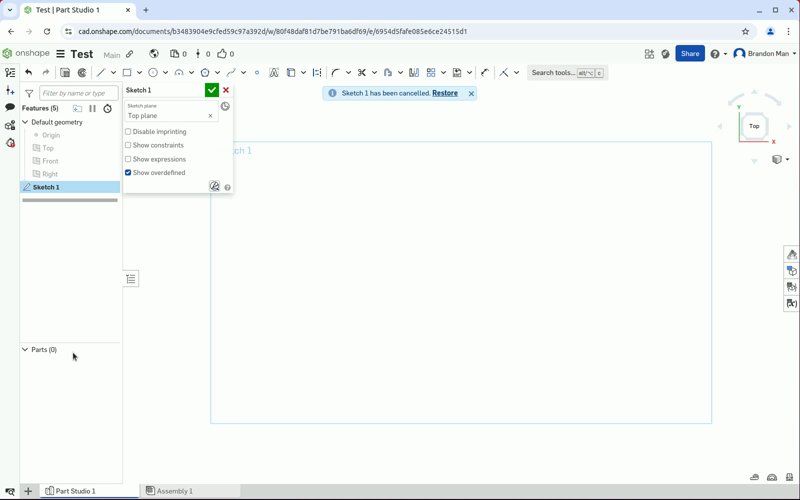
key(y)
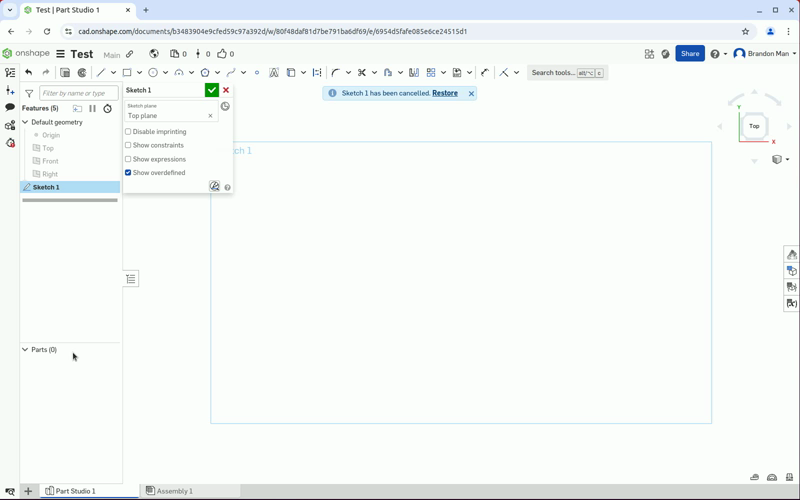
key(c)
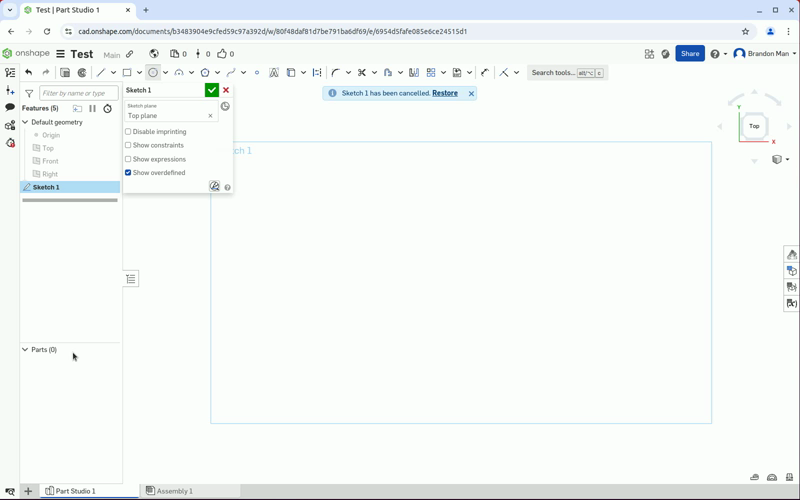
key_down(shift)
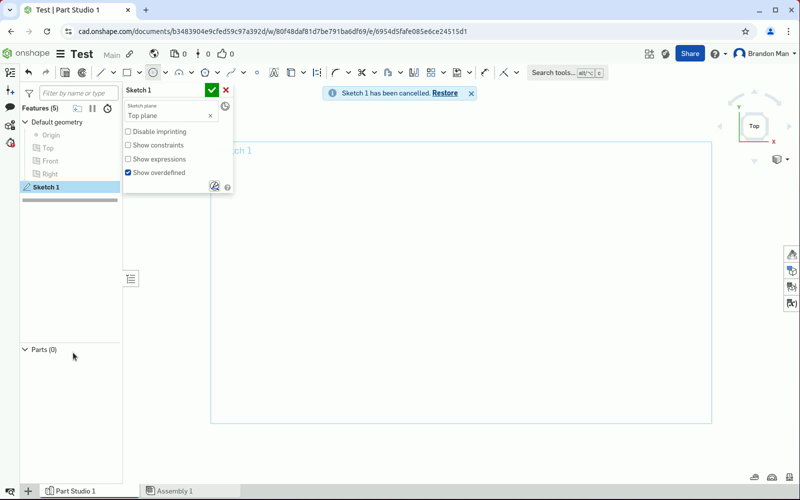
mouse_move(461, 282)
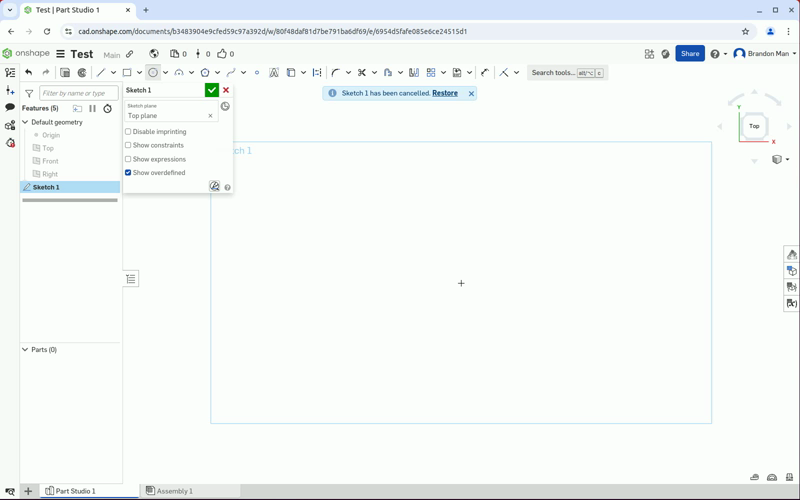
click(461, 282)
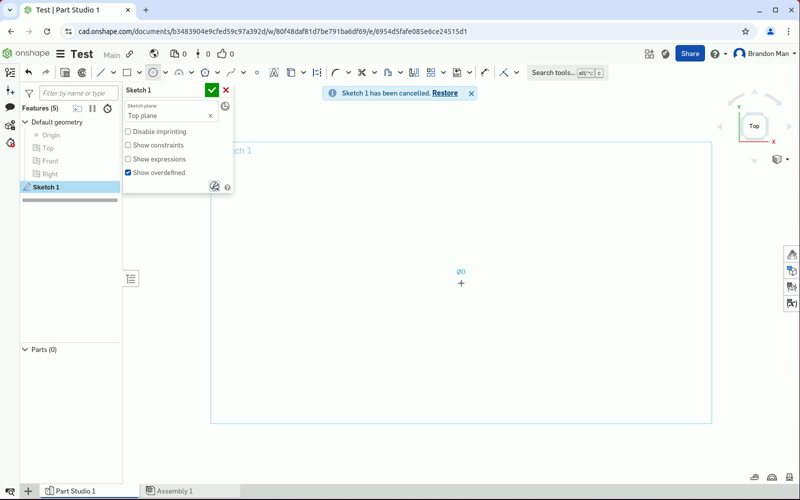
key_up(shift)
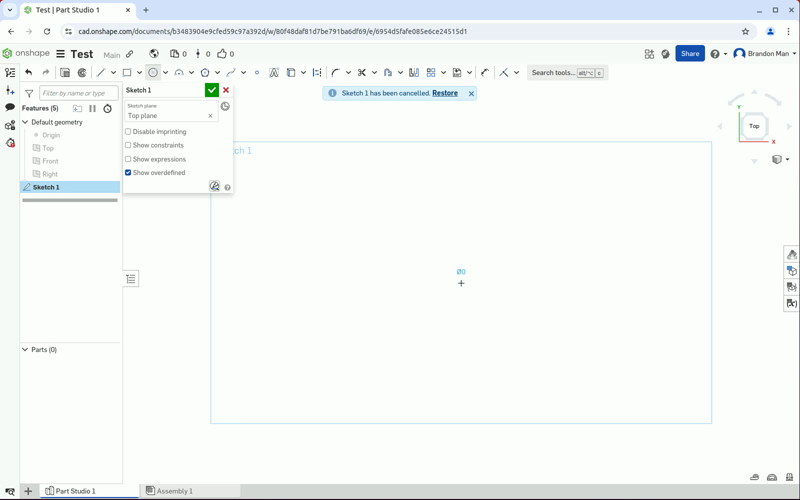
mouse_move(472, 282)
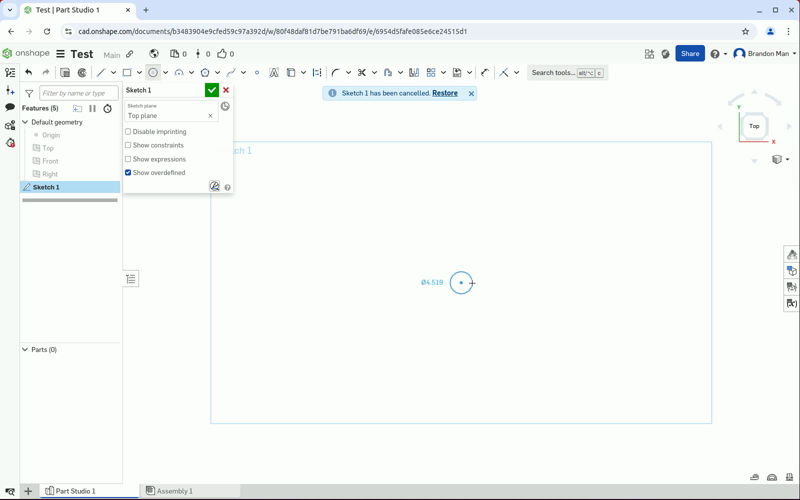
click(472, 282)
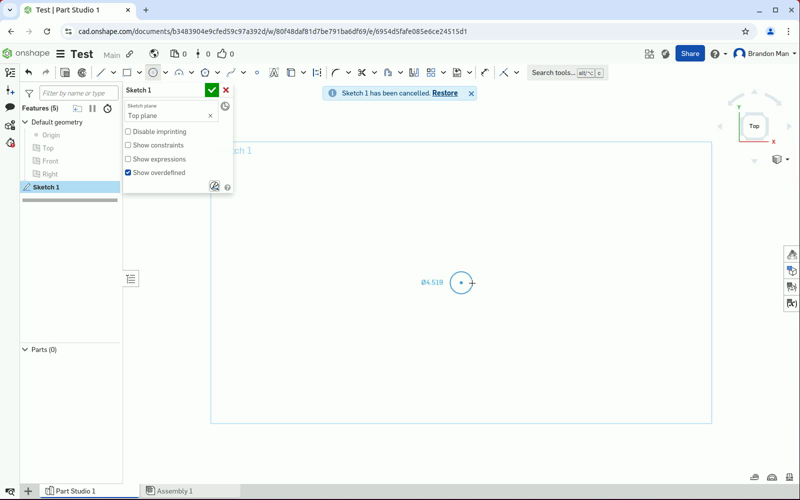
key(esc)
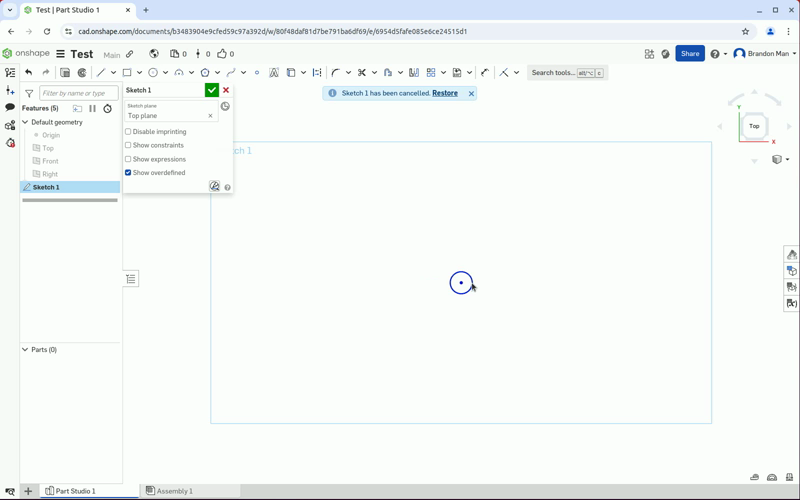
key(c)
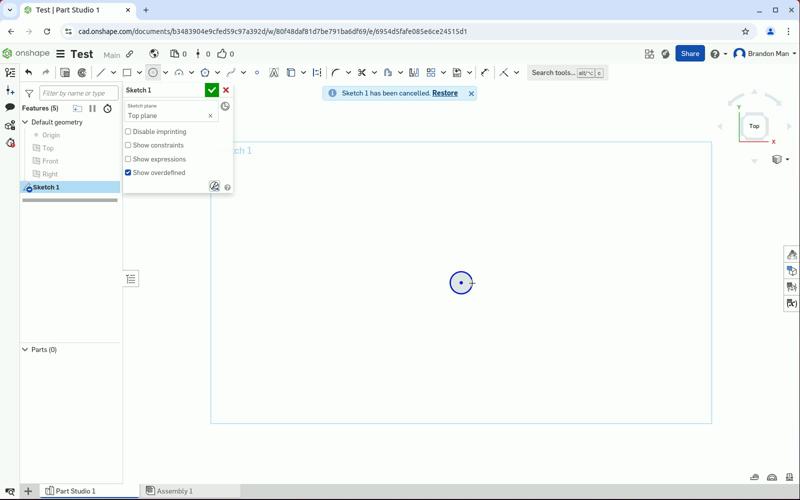
key_down(shift)
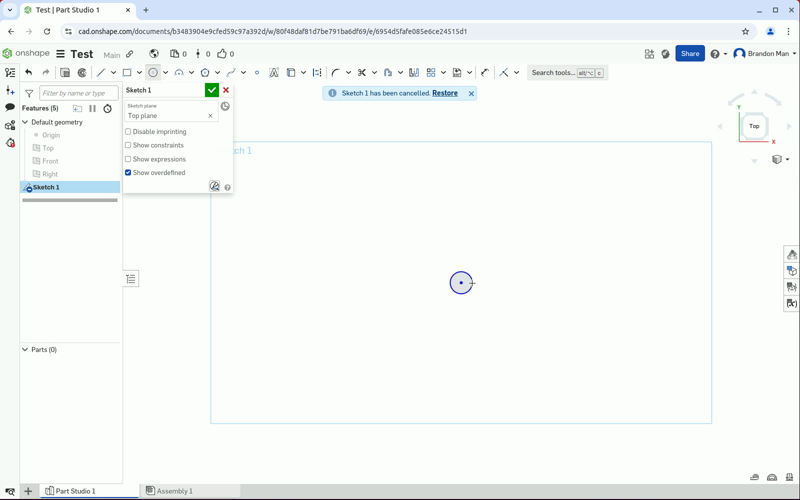
mouse_move(461, 282)
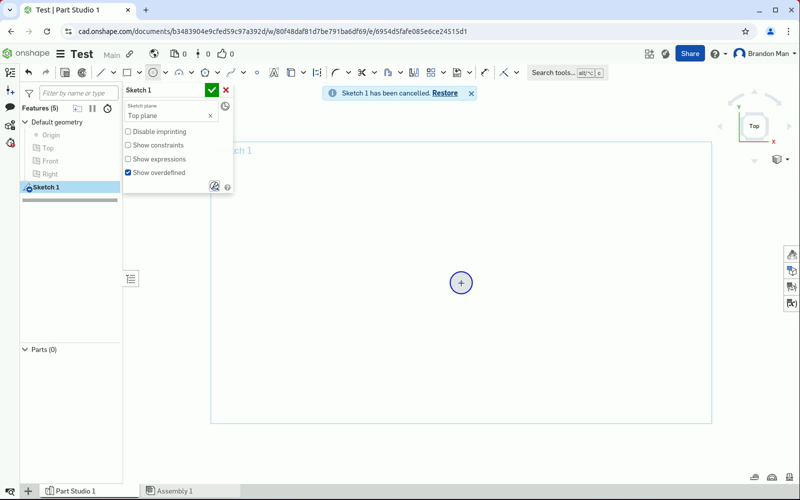
click(461, 282)
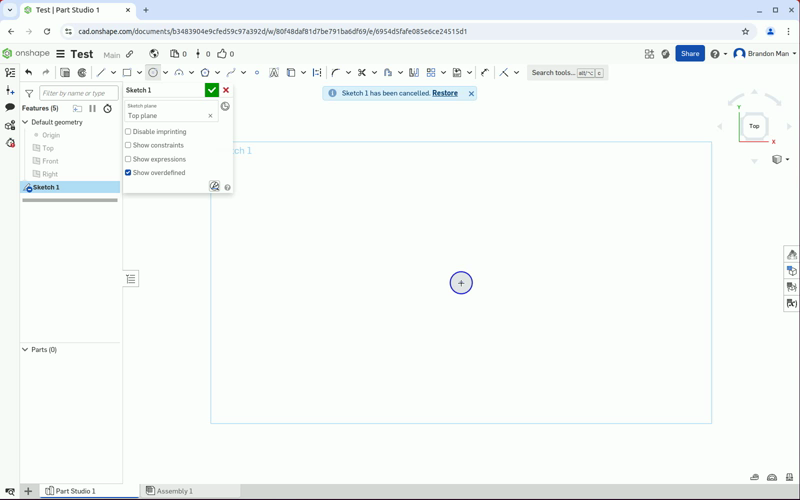
key_up(shift)
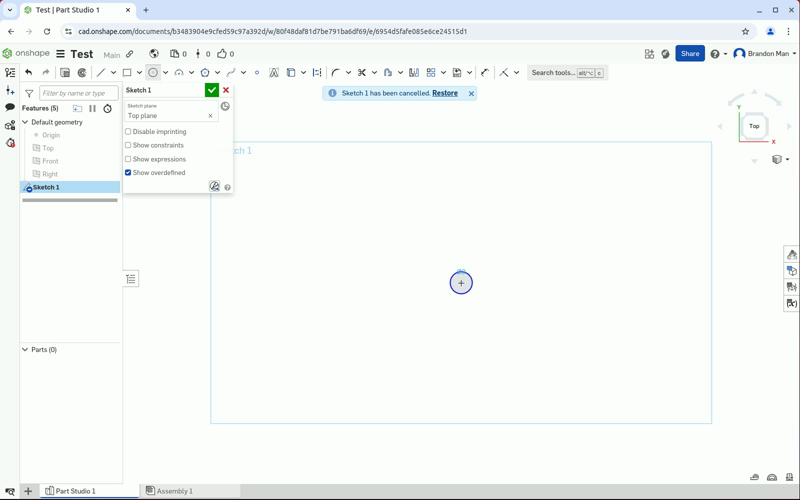
mouse_move(465, 282)
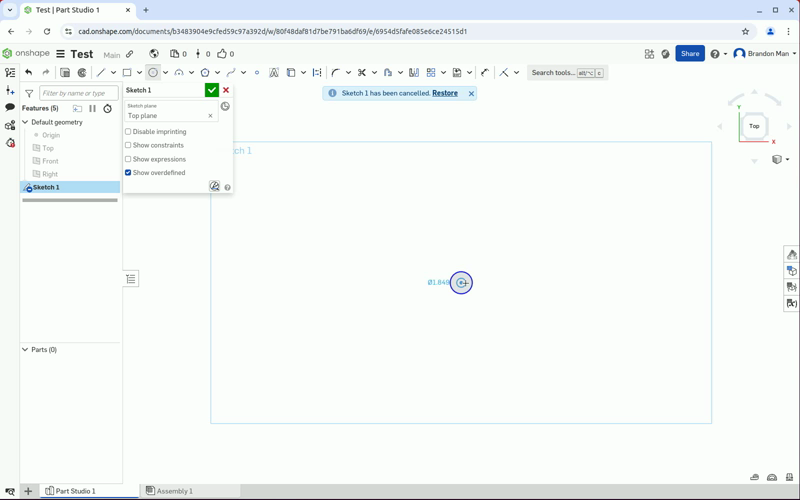
click(465, 282)
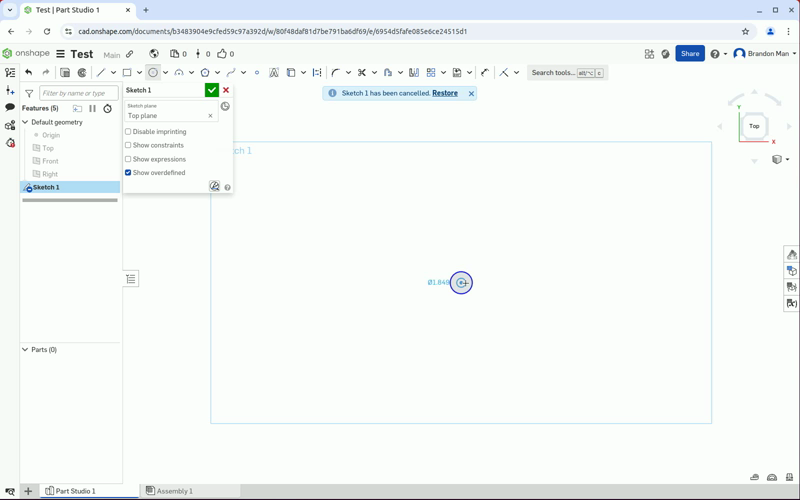
key(esc)
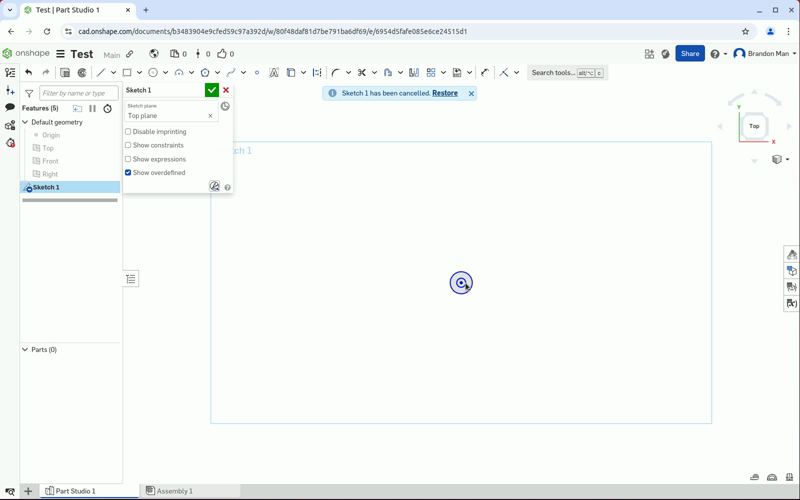
mouse_move(454, 275)
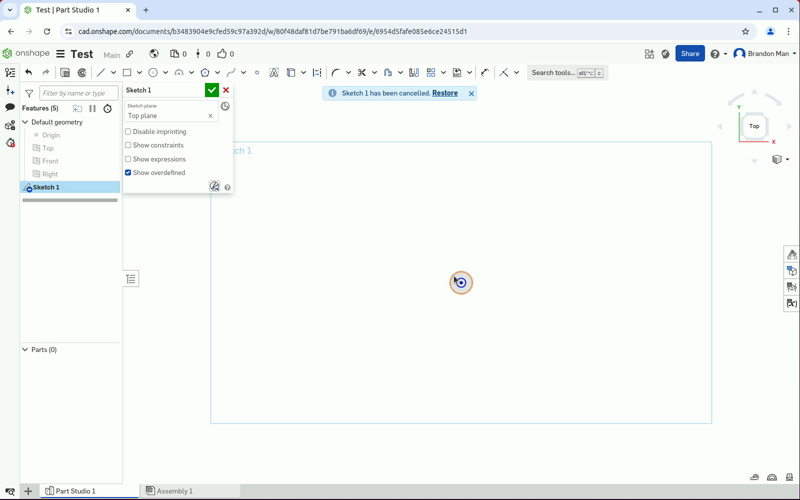
scroll(6)
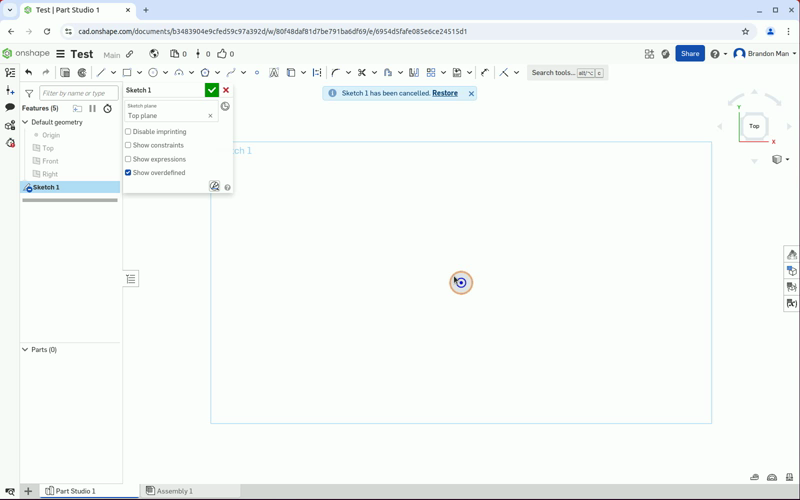
scroll(6)
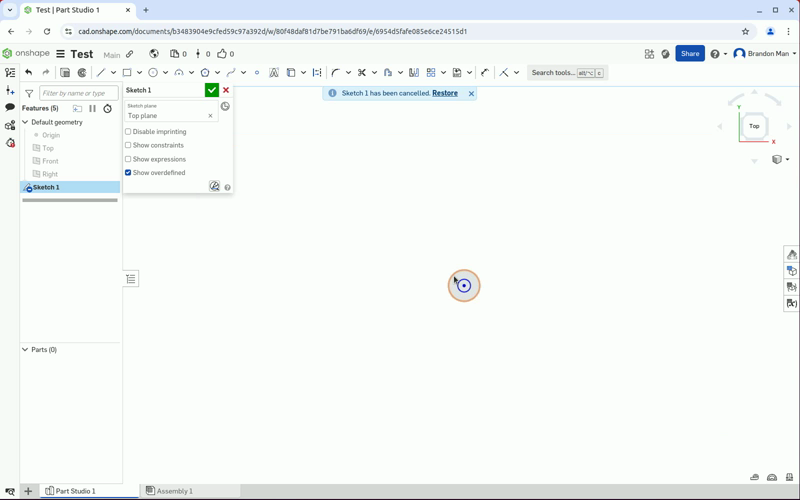
scroll(6)
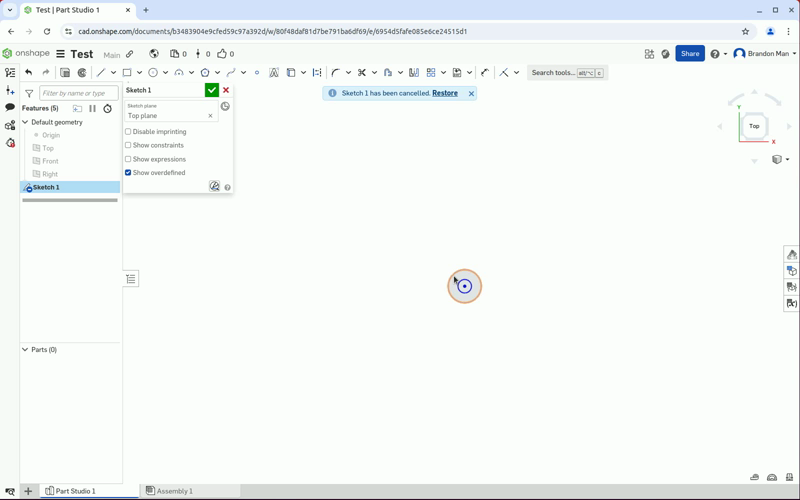
scroll(6)
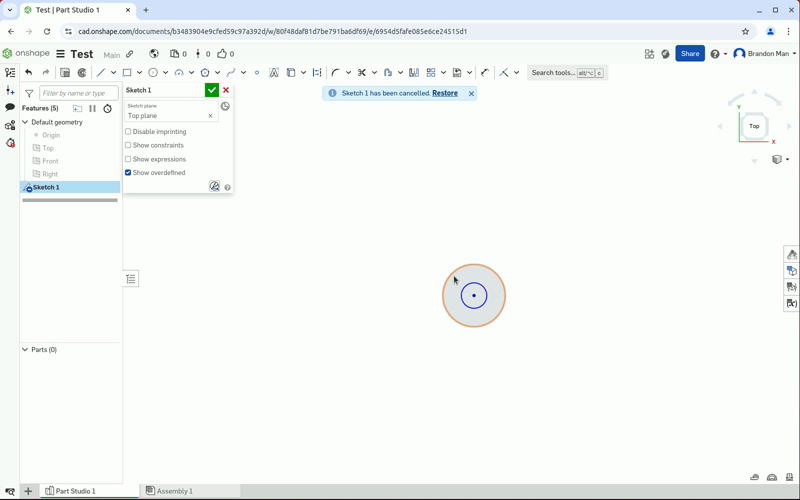
scroll(6)
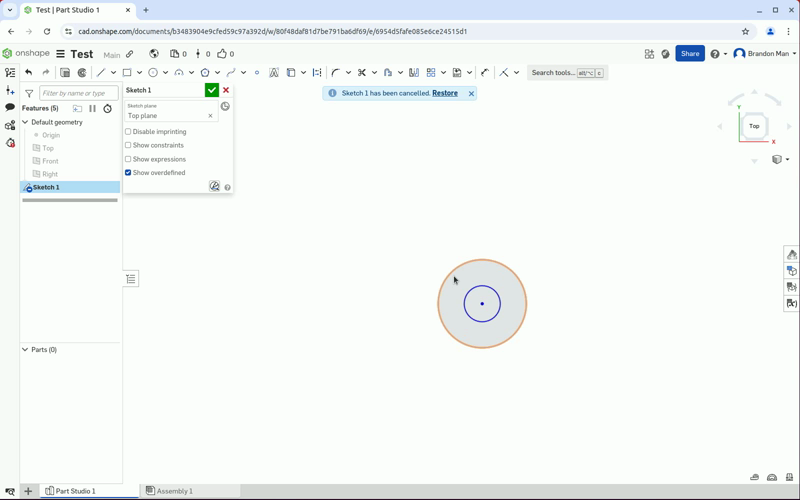
scroll(6)
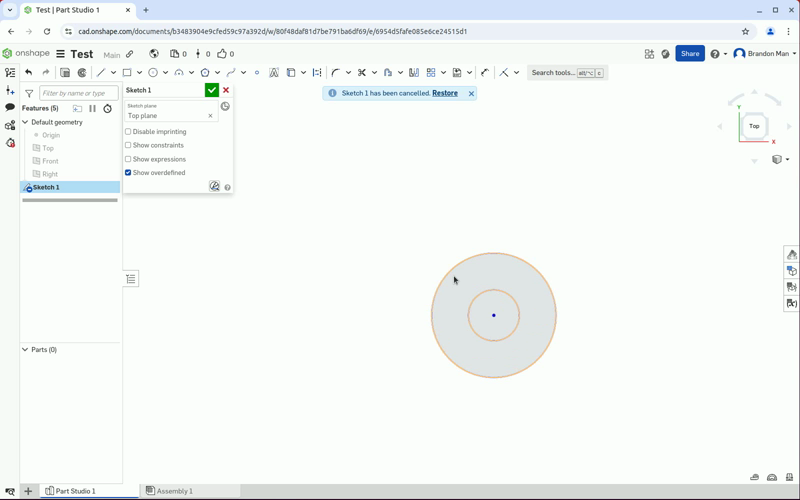
scroll(6)
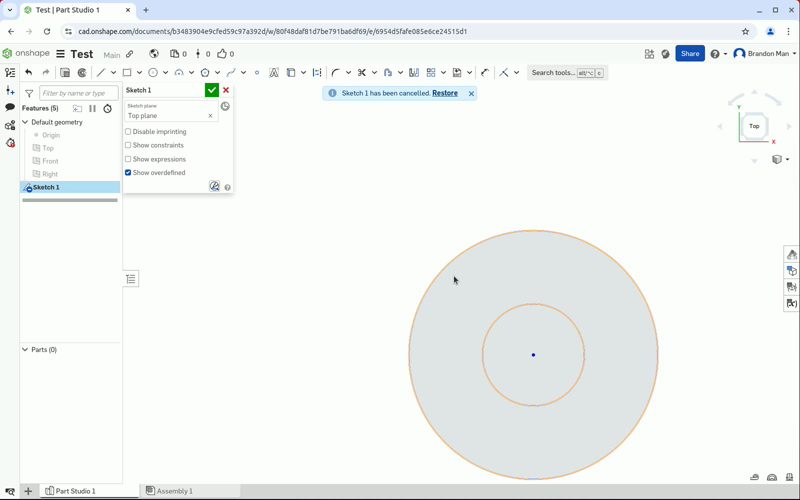
click(454, 275)
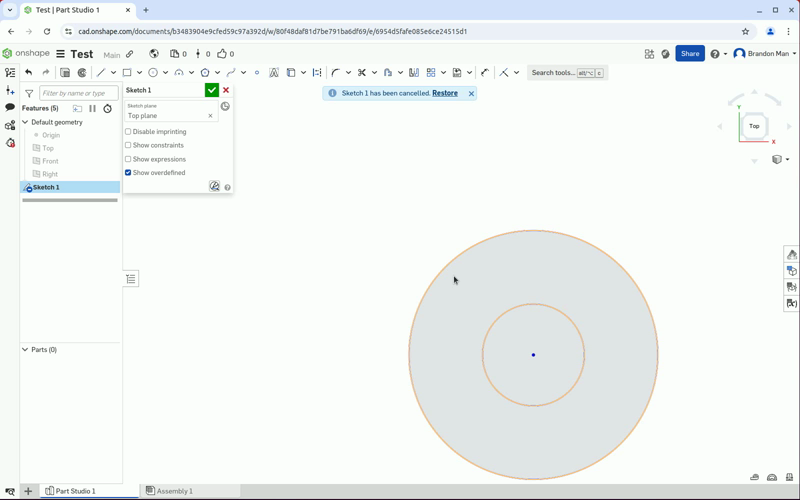
scroll(-6)
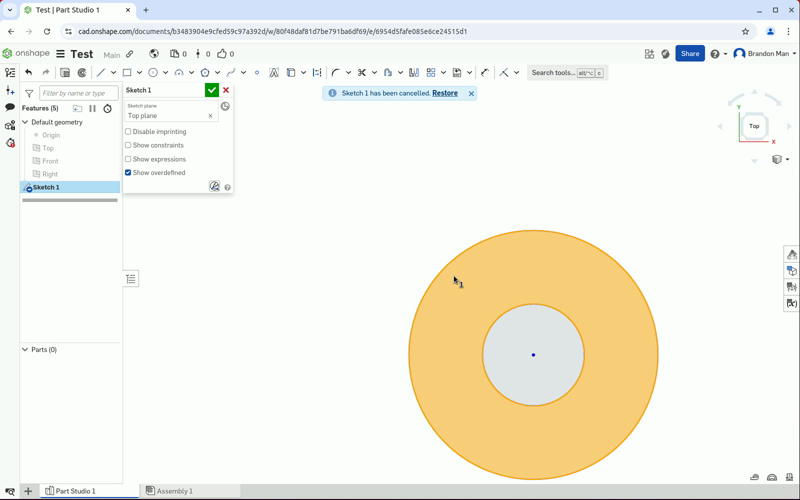
scroll(-6)
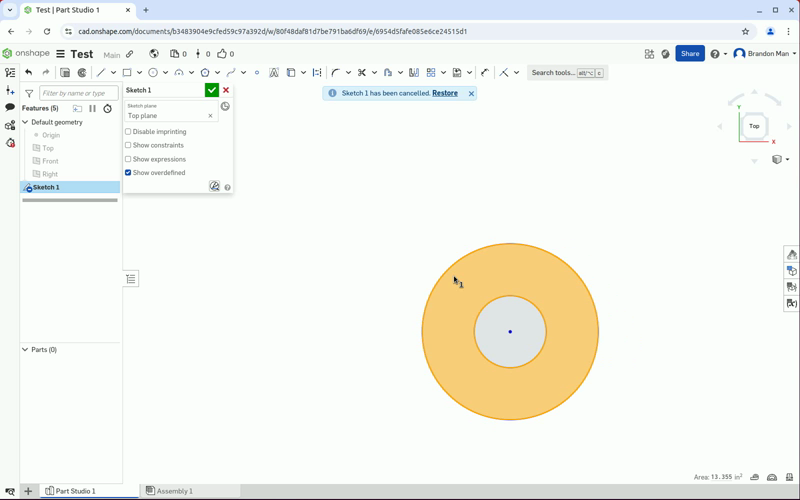
scroll(-6)
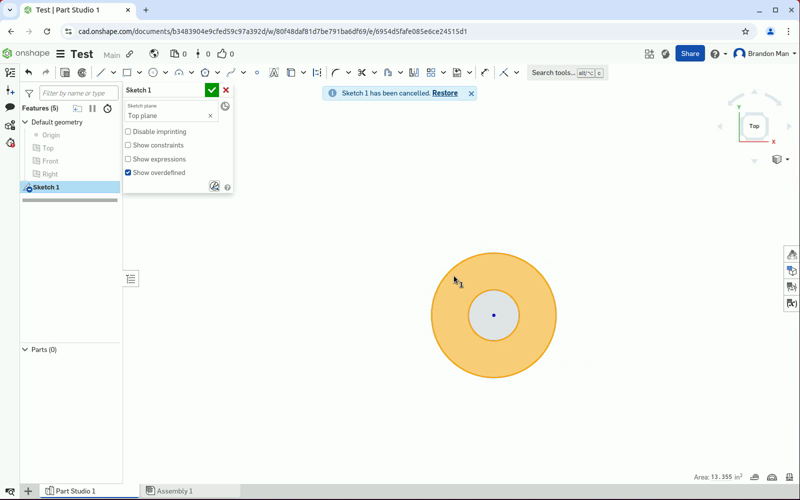
scroll(-6)
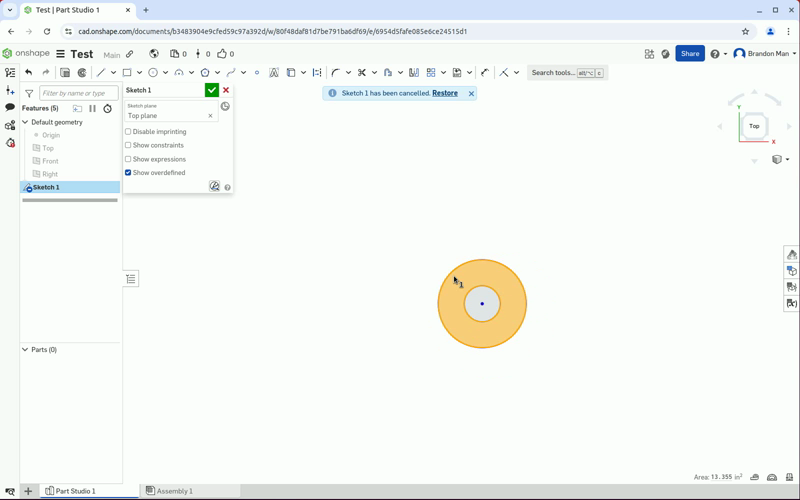
scroll(-6)
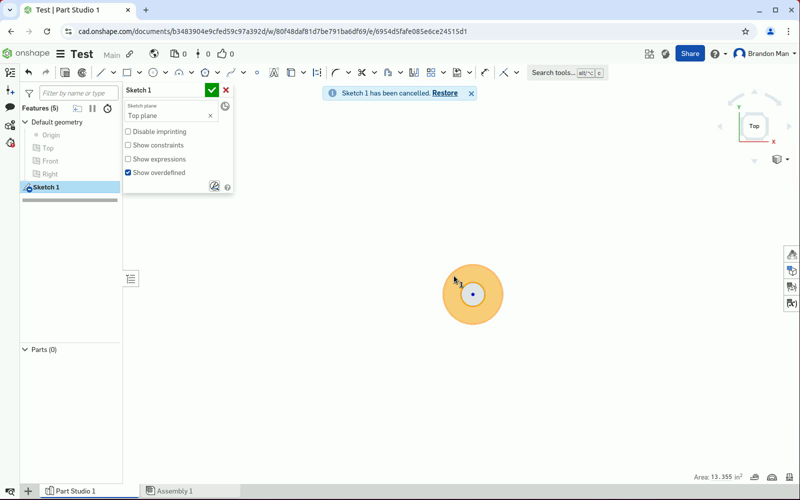
scroll(-6)
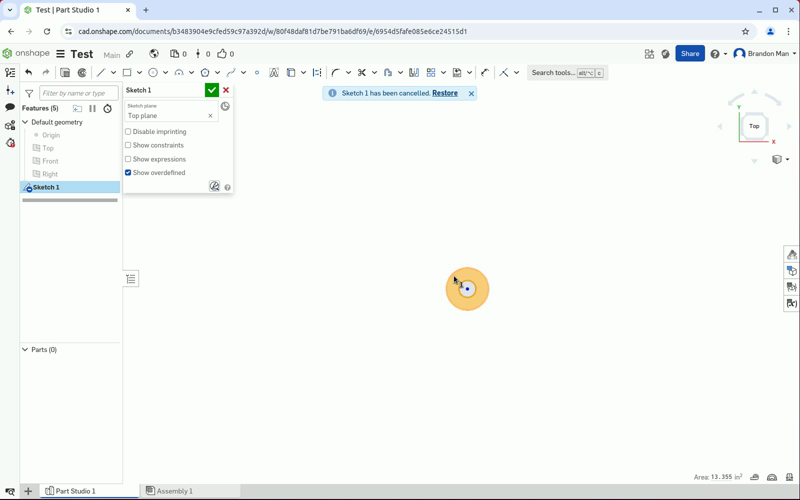
scroll(-6)
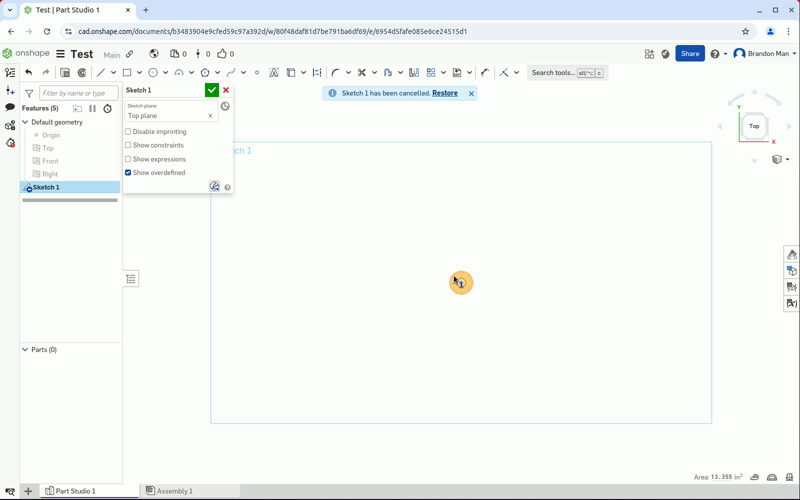
mouse_move(73, 352)
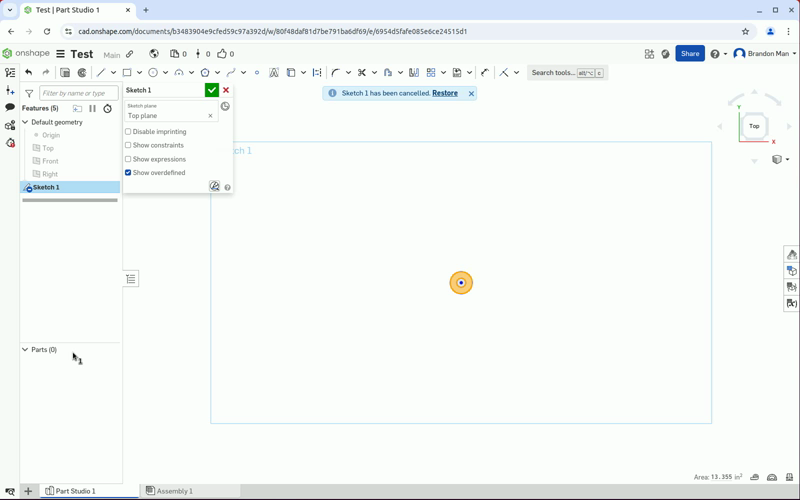
key(shift+y)
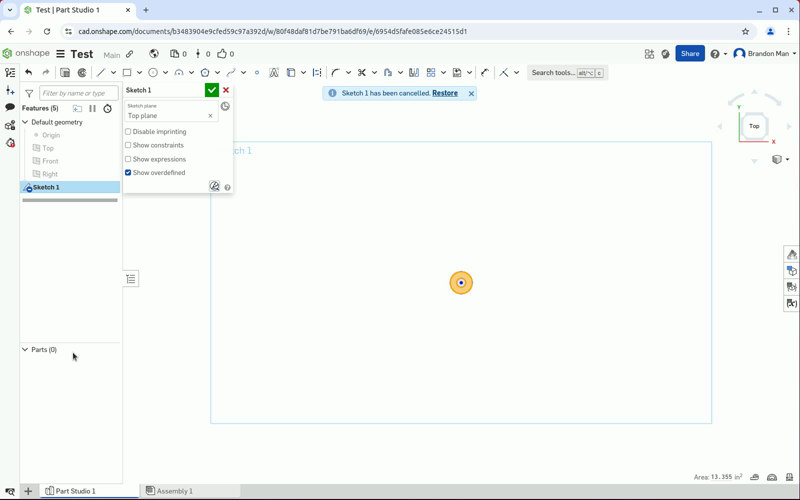
key(shift+e)
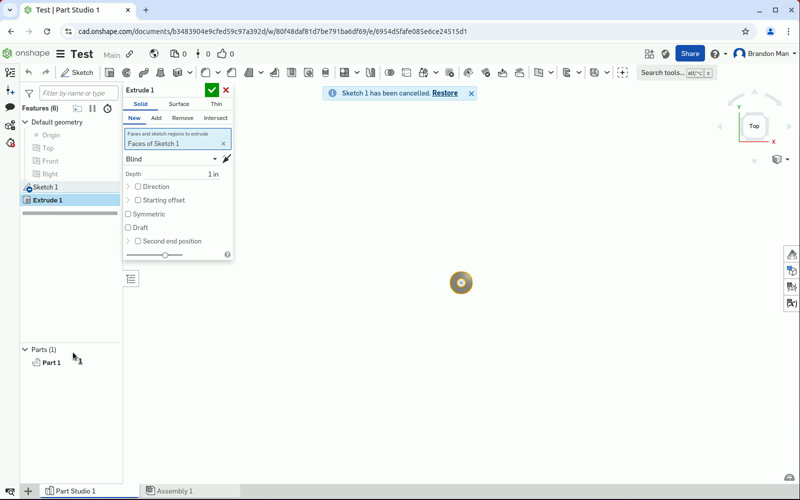
mouse_move(143, 106)
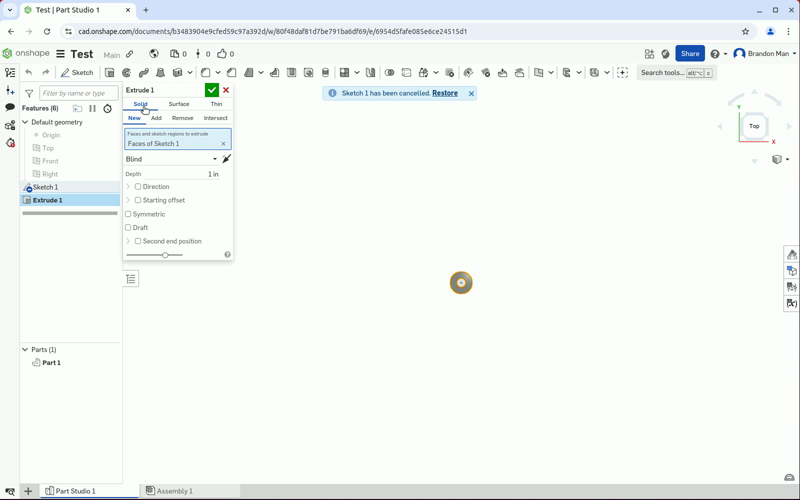
click(143, 106)
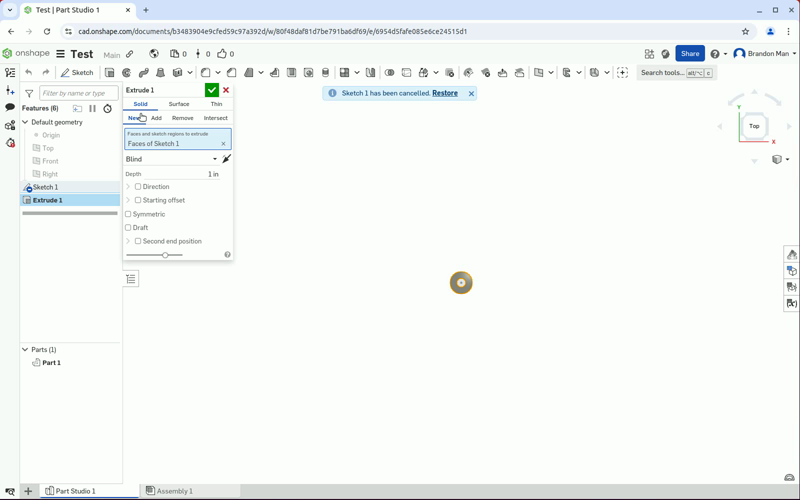
mouse_move(137, 120)
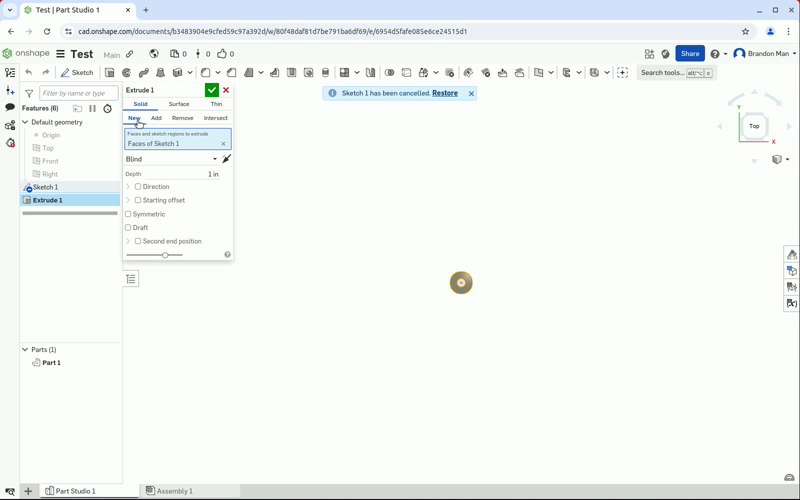
click(137, 120)
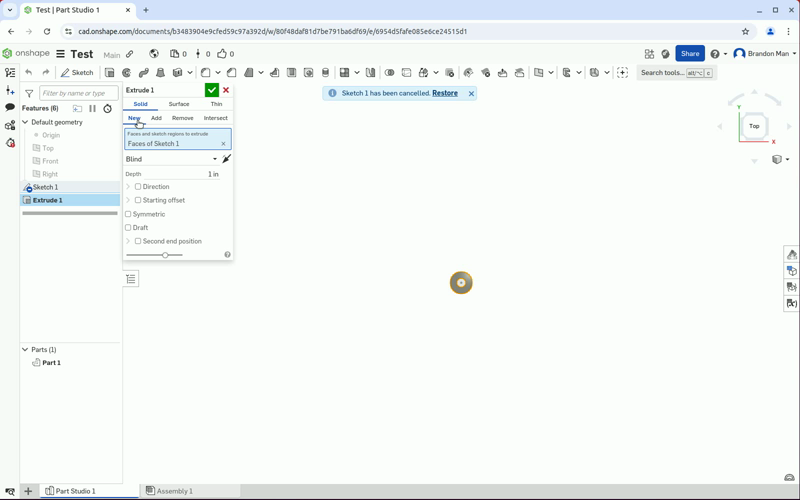
key(tab, 4)
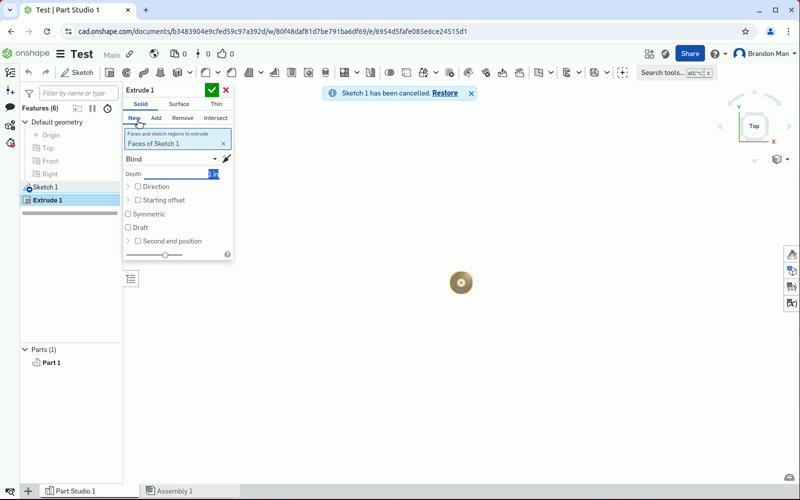
text(0.963)
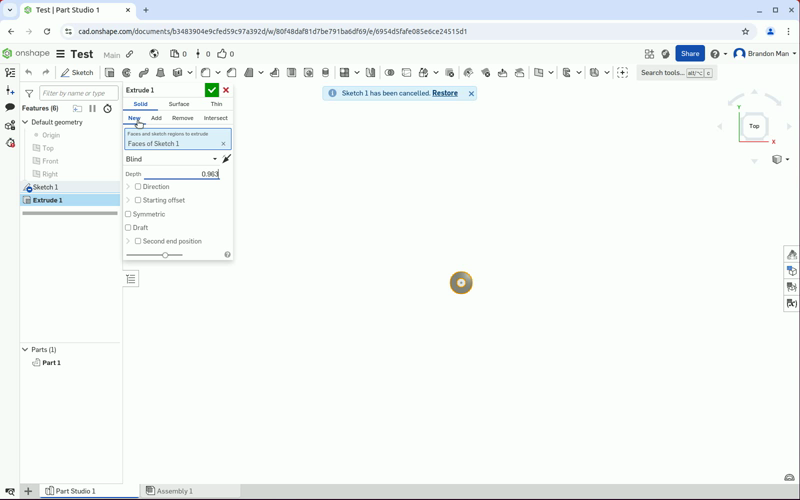
key(enter)
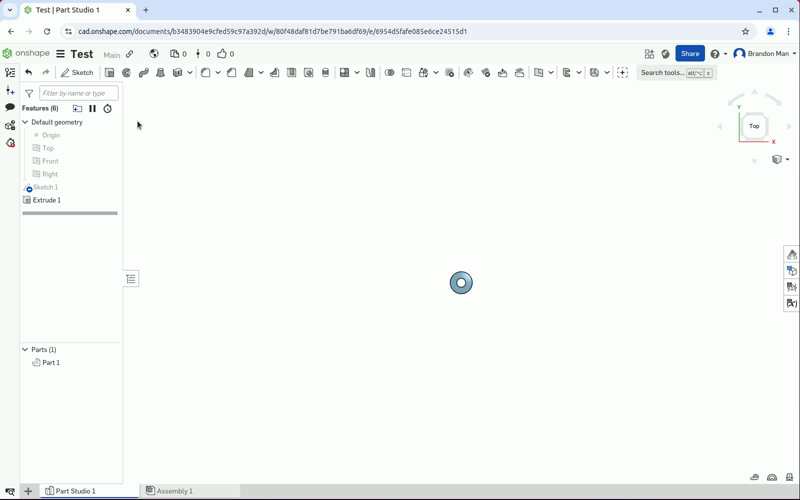
key(shift+h)
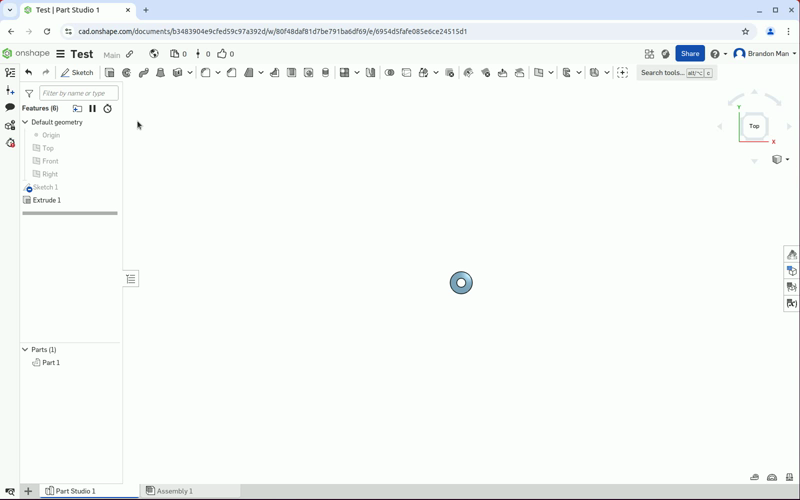
key(shift+h)
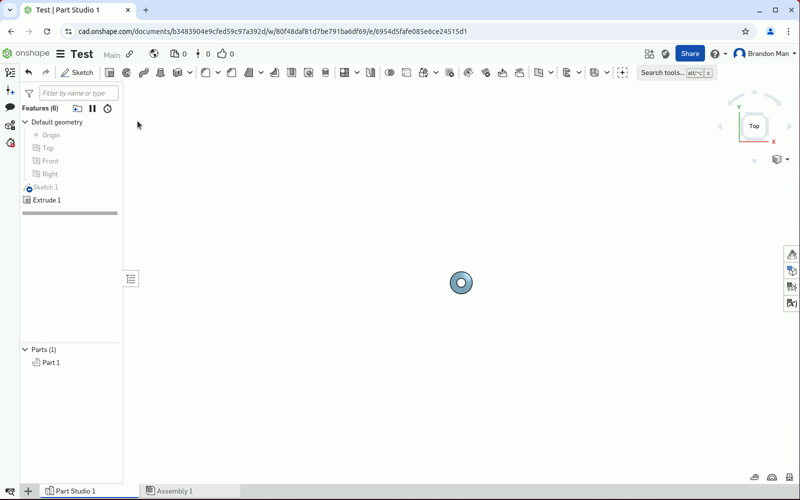
mouse_move(73, 189)
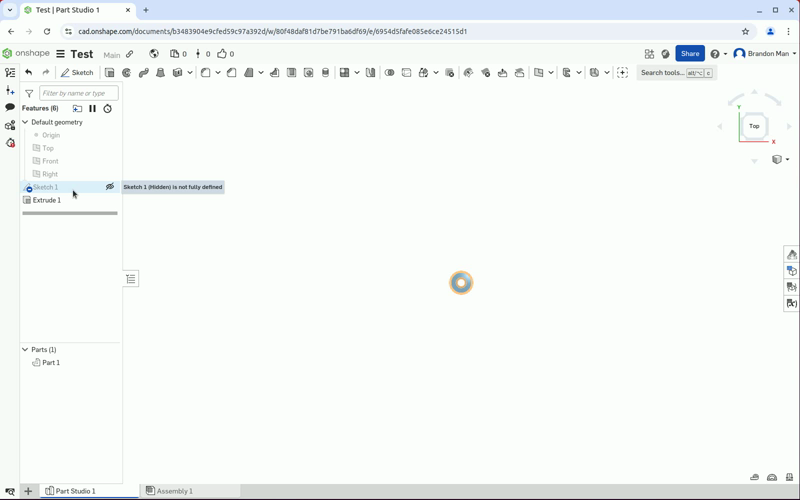
click(73, 189)
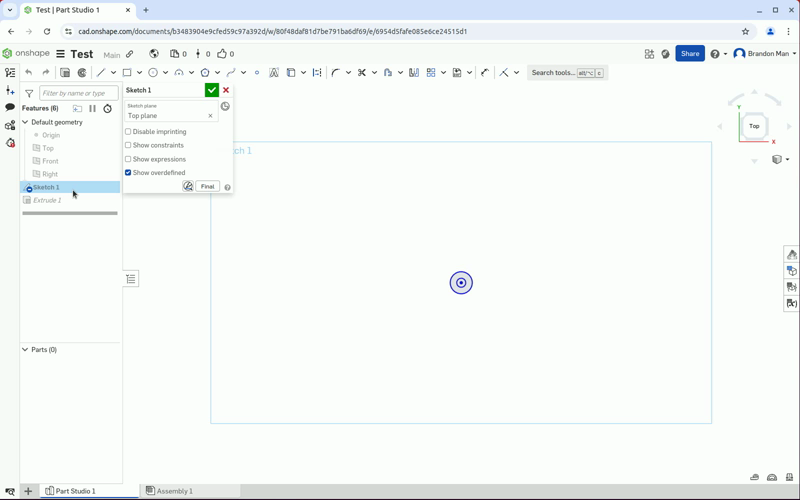
mouse_move(229, 92)
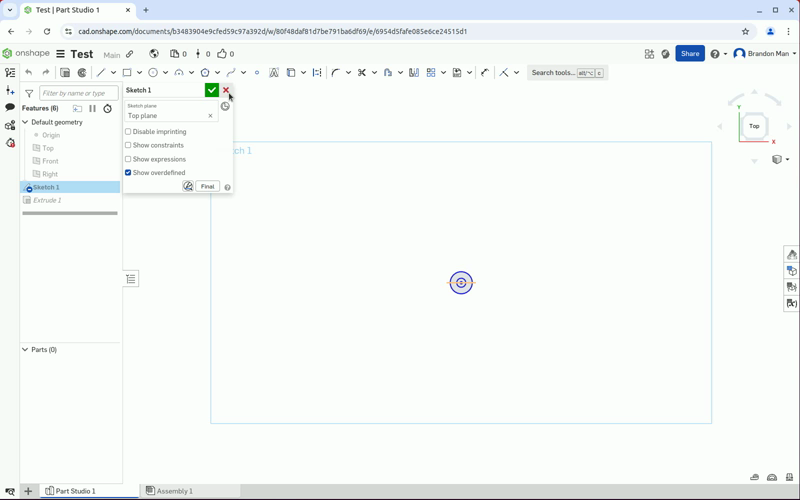
click(229, 92)
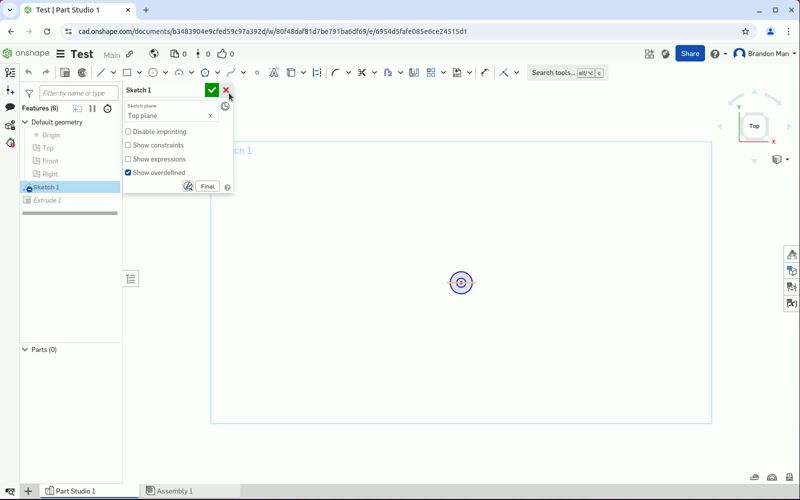
key(shift+s)
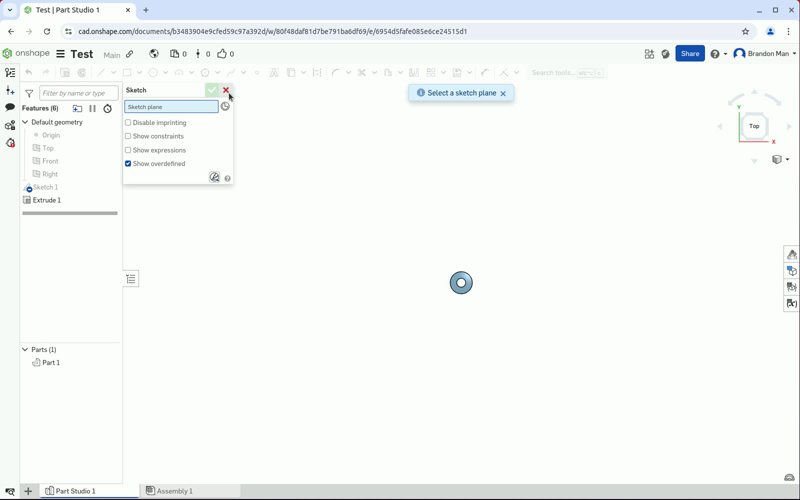
mouse_move(73, 150)
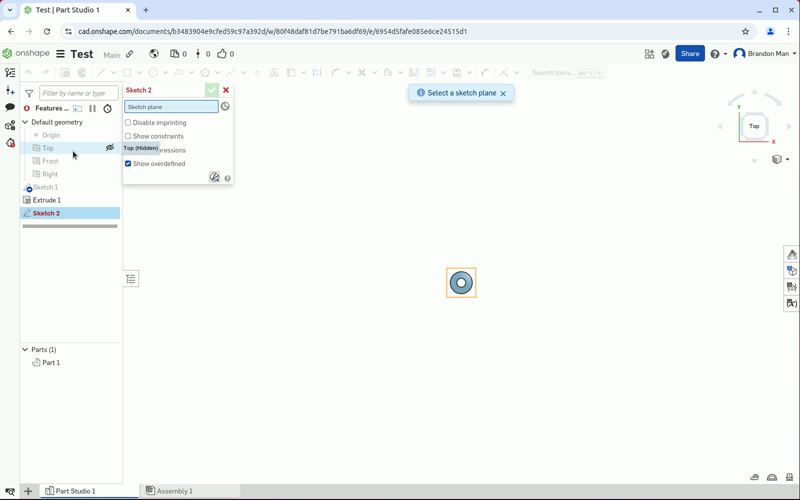
click(73, 150)
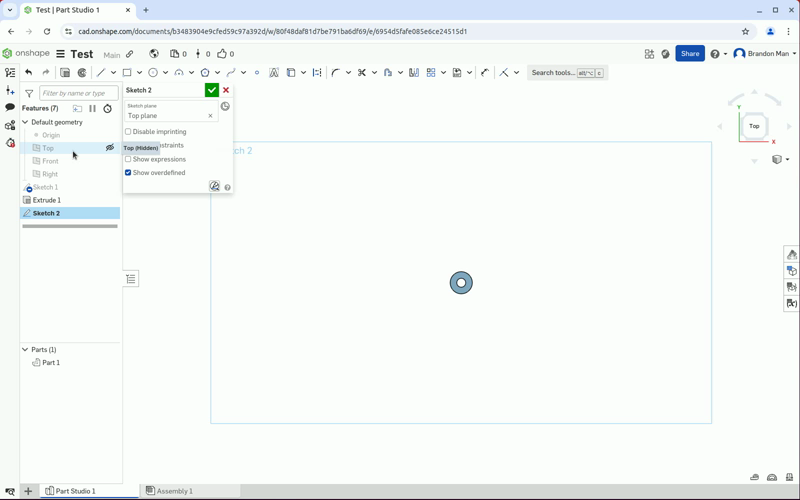
mouse_move(73, 352)
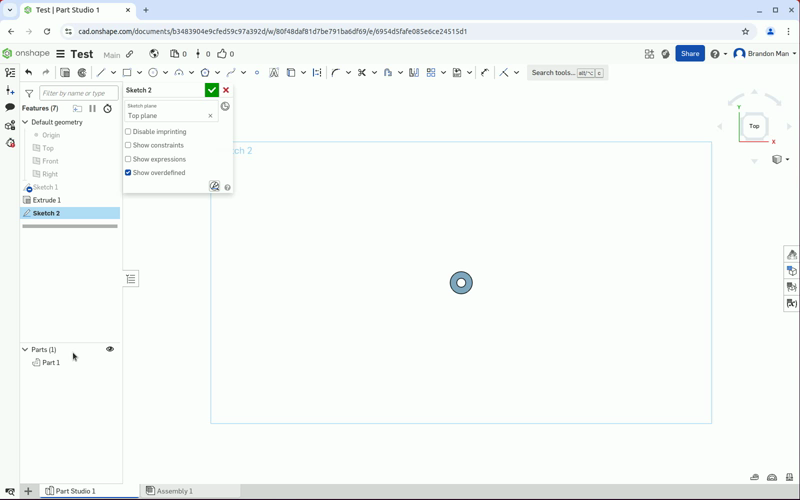
key(y)
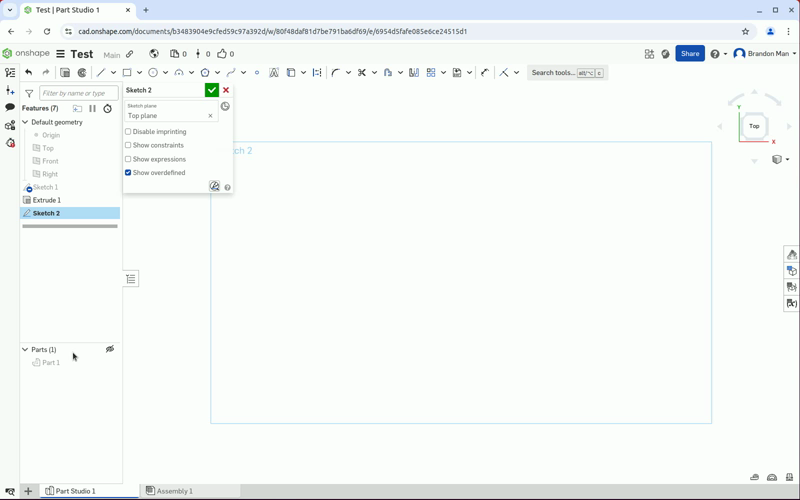
key(c)
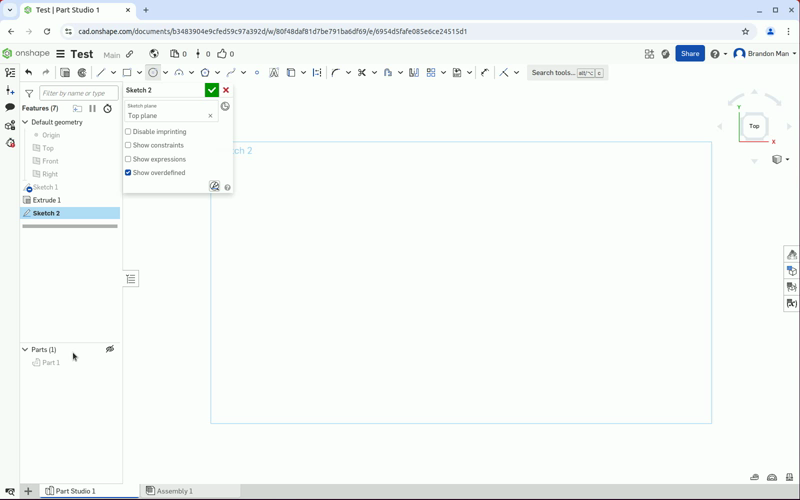
key_down(shift)
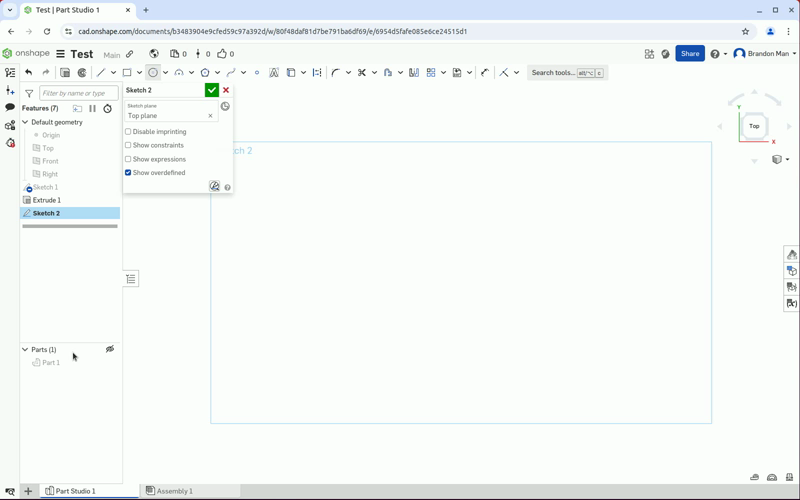
mouse_move(461, 282)
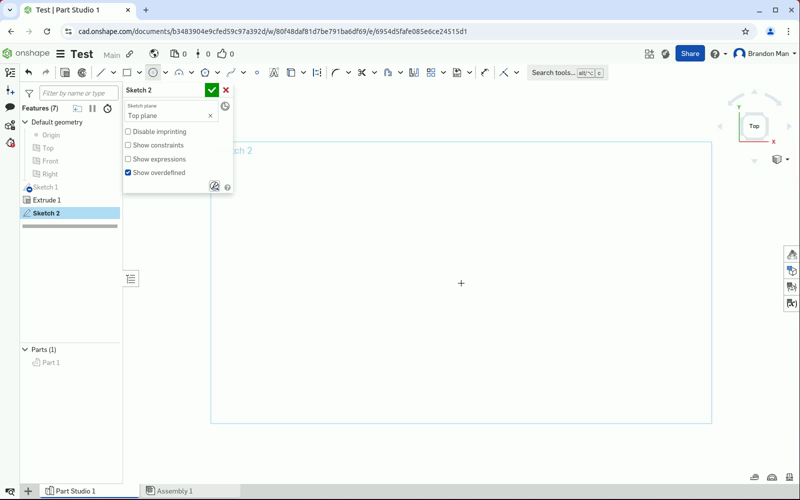
click(461, 282)
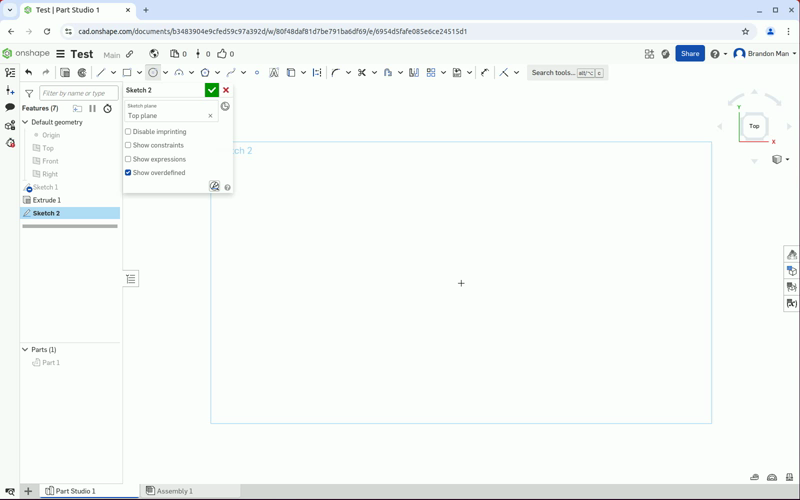
key_up(shift)
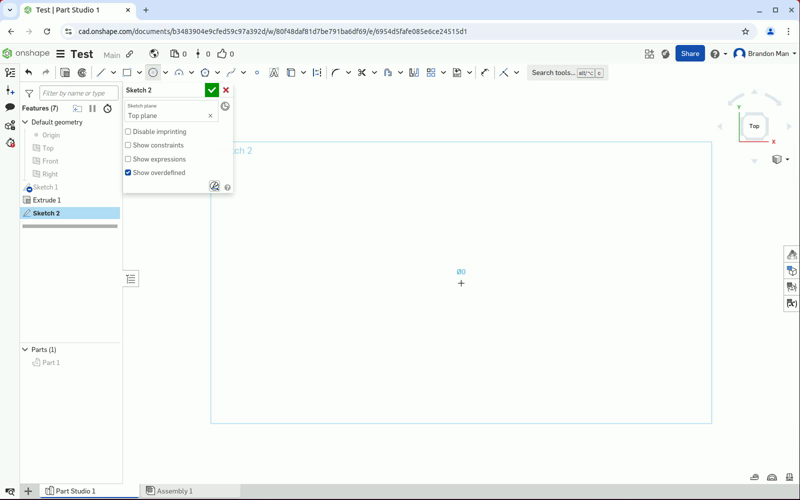
mouse_move(466, 282)
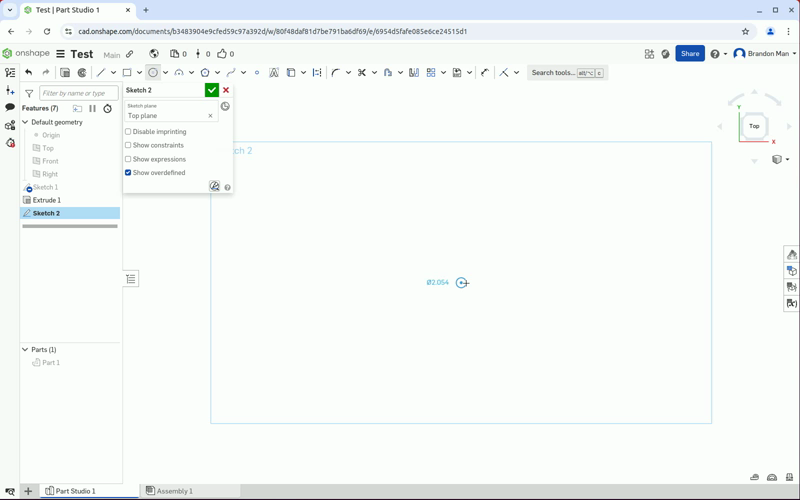
click(466, 282)
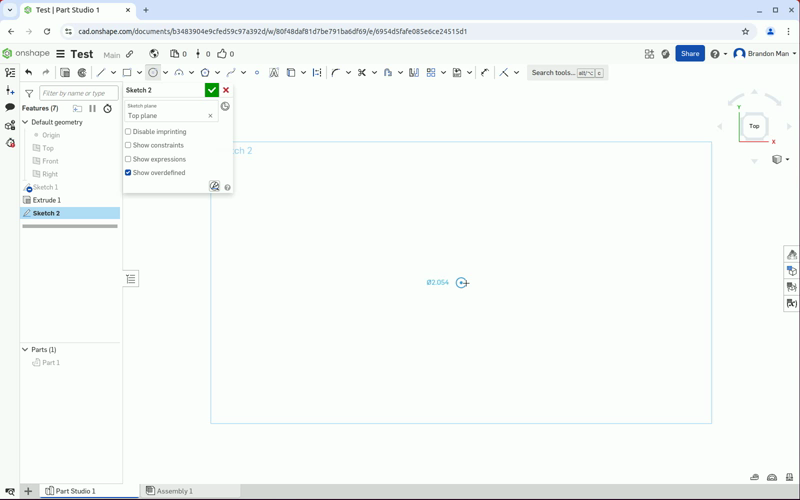
key(esc)
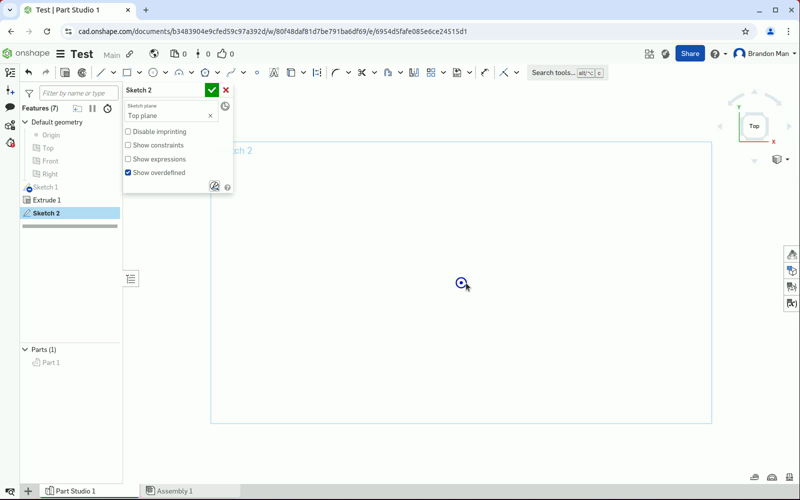
mouse_move(463, 282)
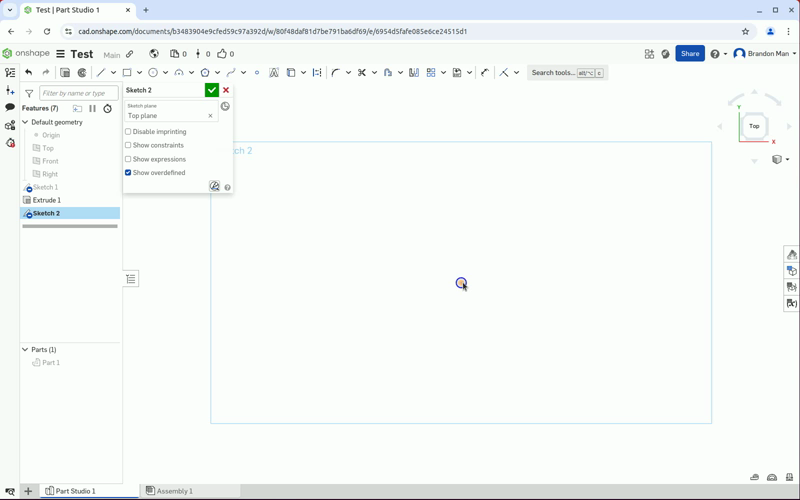
scroll(6)
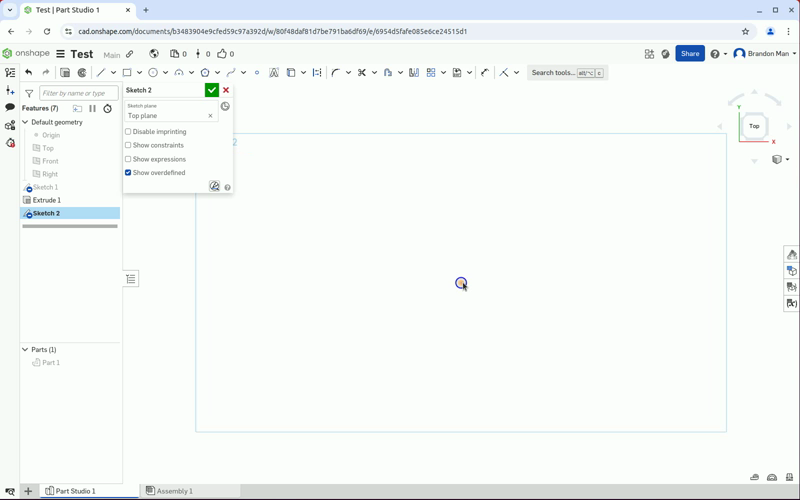
scroll(6)
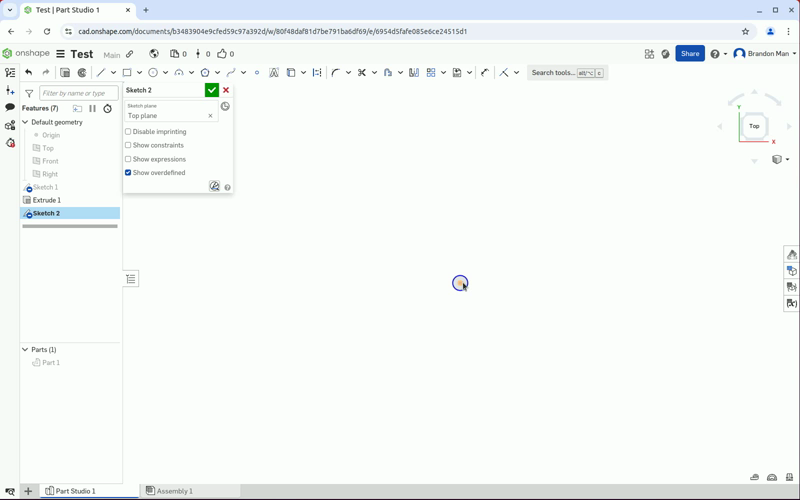
scroll(6)
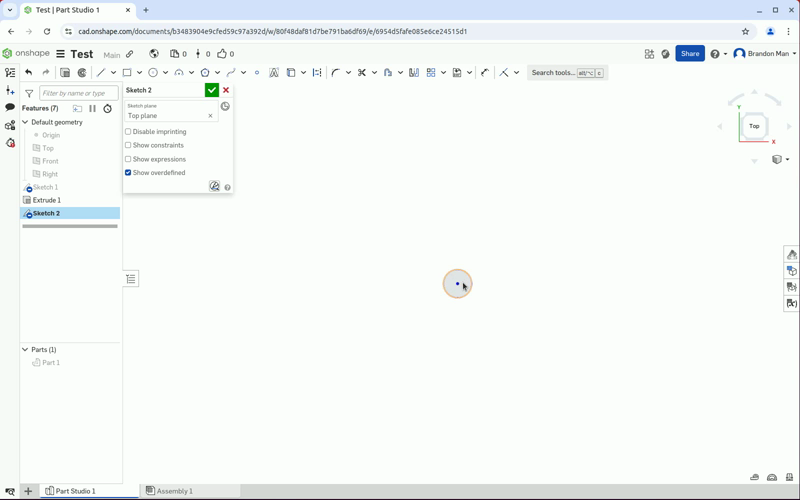
scroll(6)
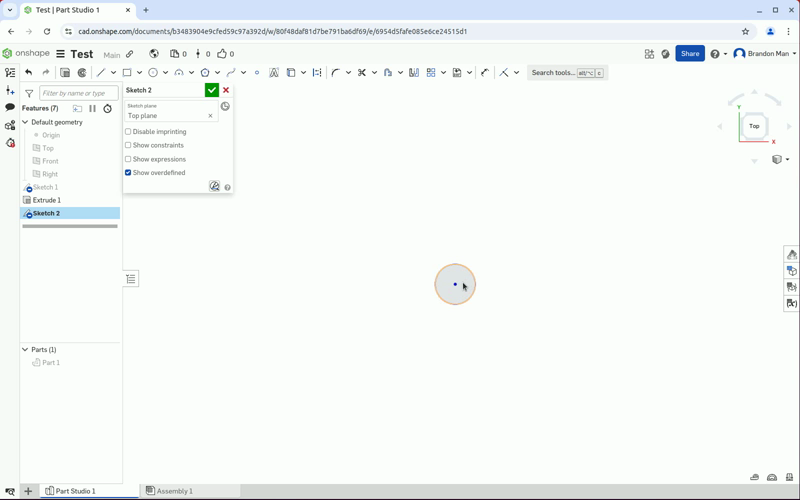
scroll(6)
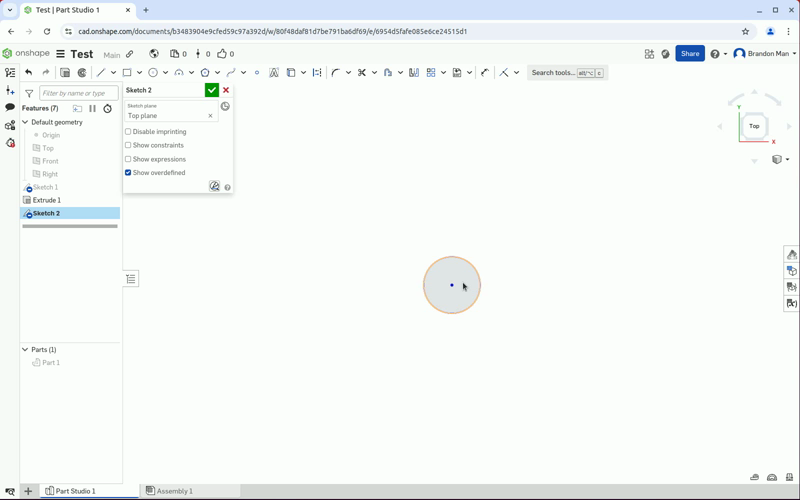
scroll(6)
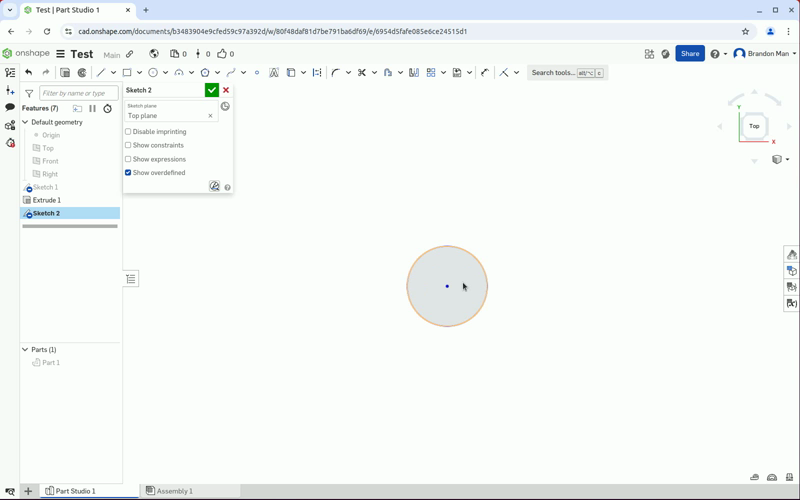
scroll(6)
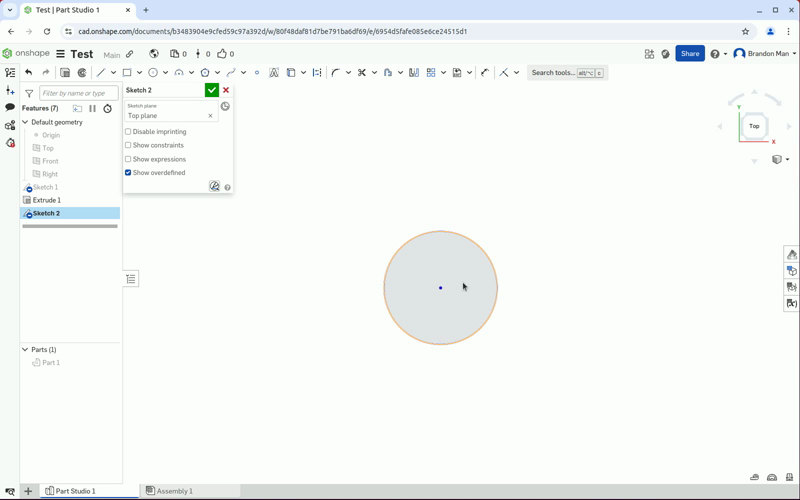
click(463, 282)
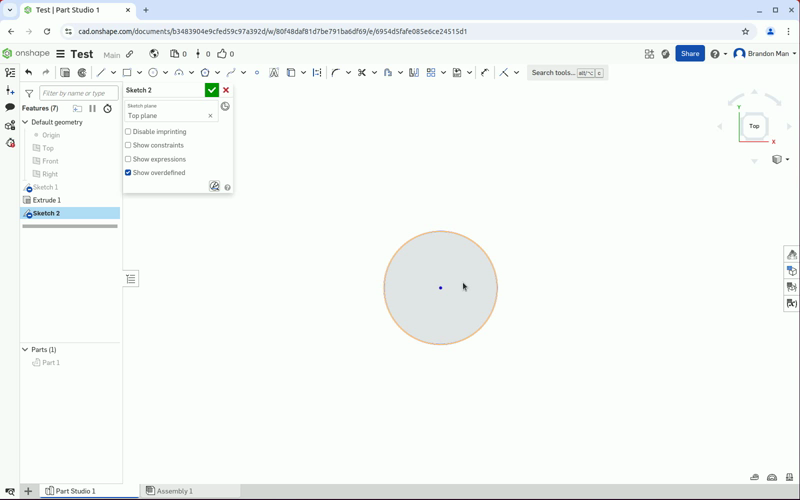
scroll(-6)
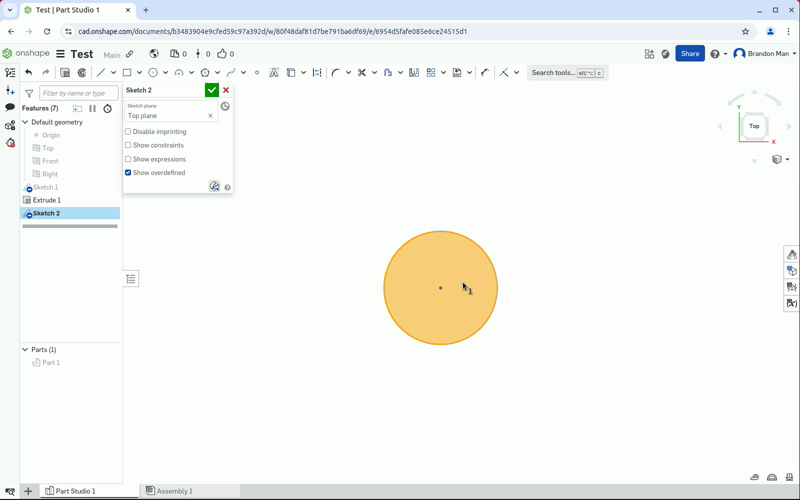
scroll(-6)
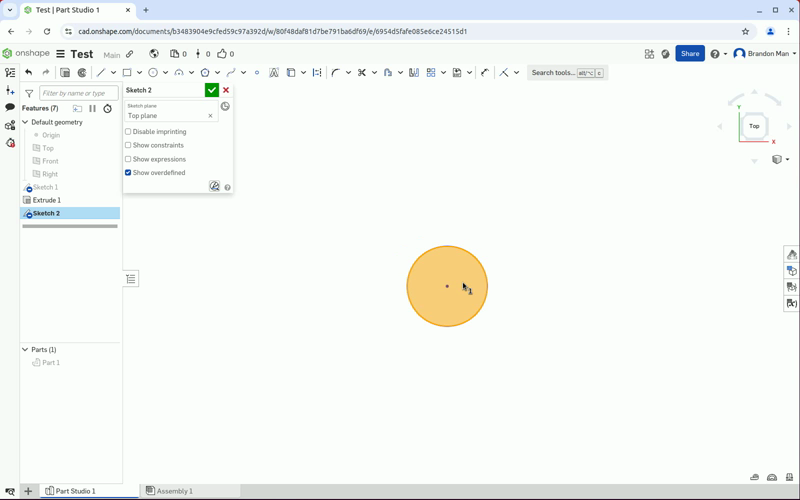
scroll(-6)
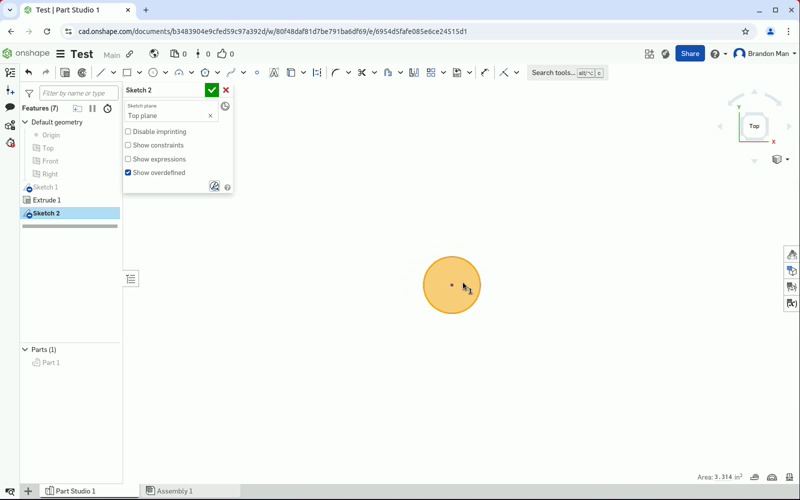
scroll(-6)
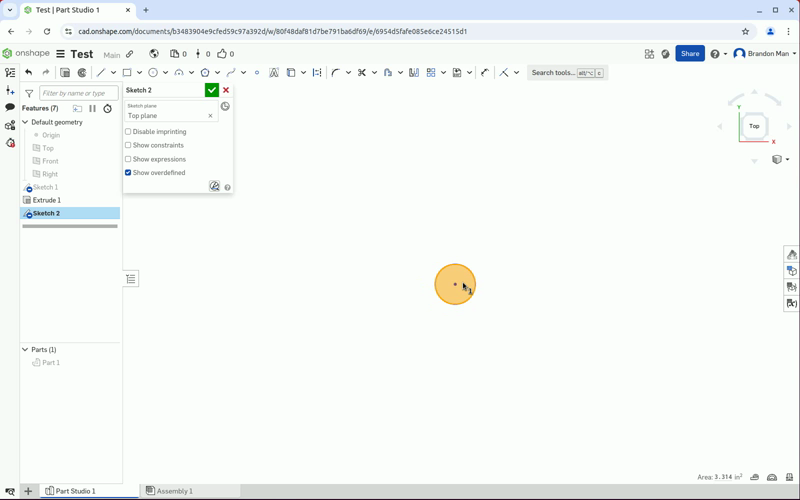
scroll(-6)
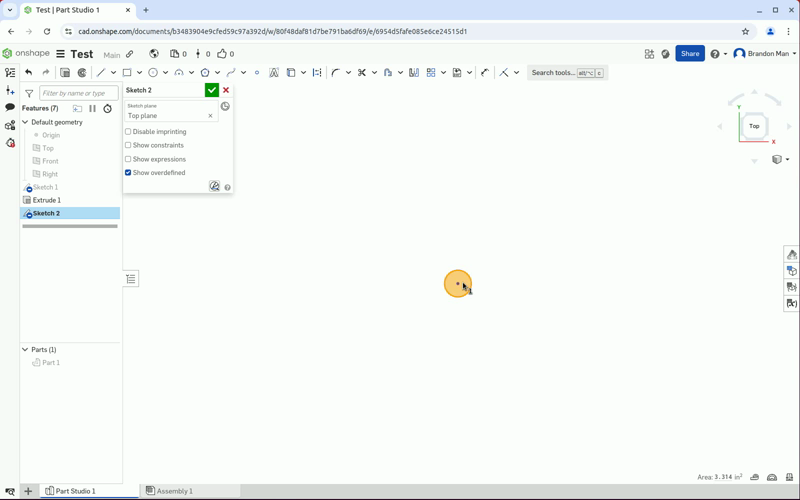
scroll(-6)
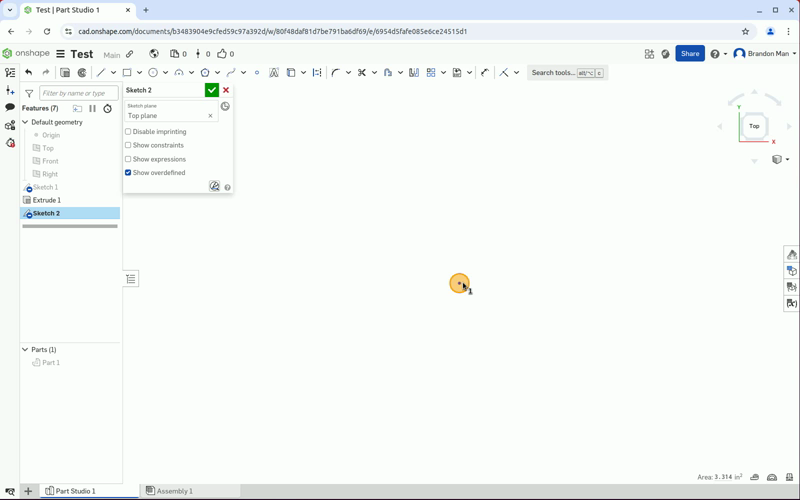
scroll(-6)
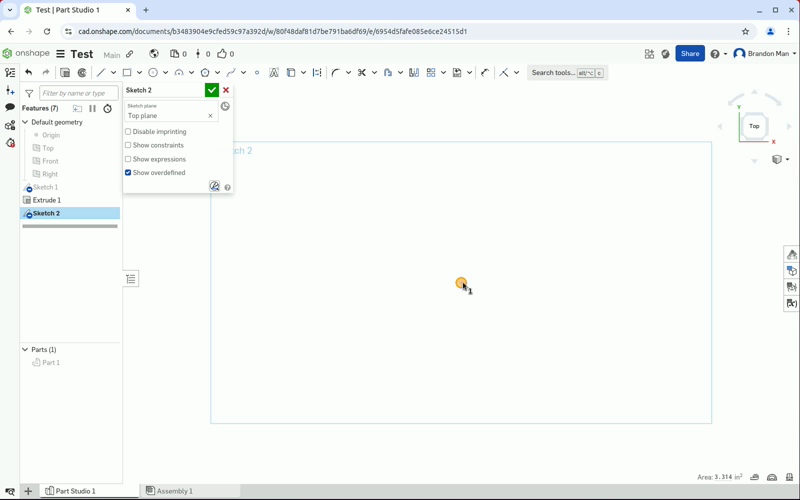
mouse_move(73, 352)
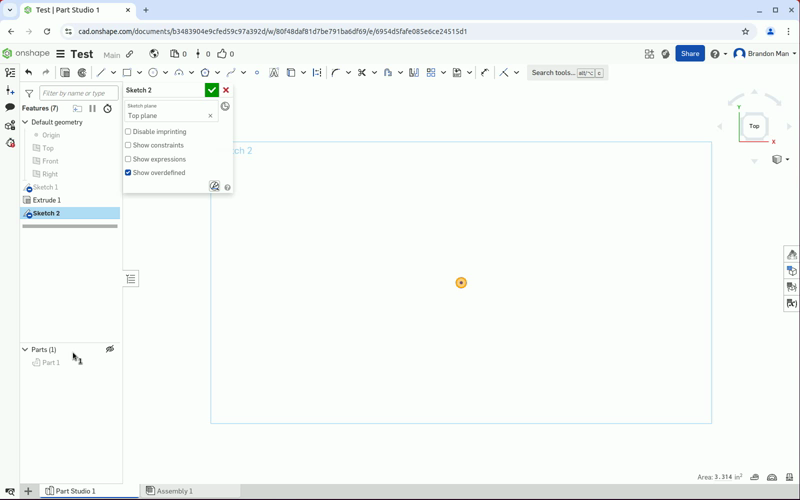
key(shift+y)
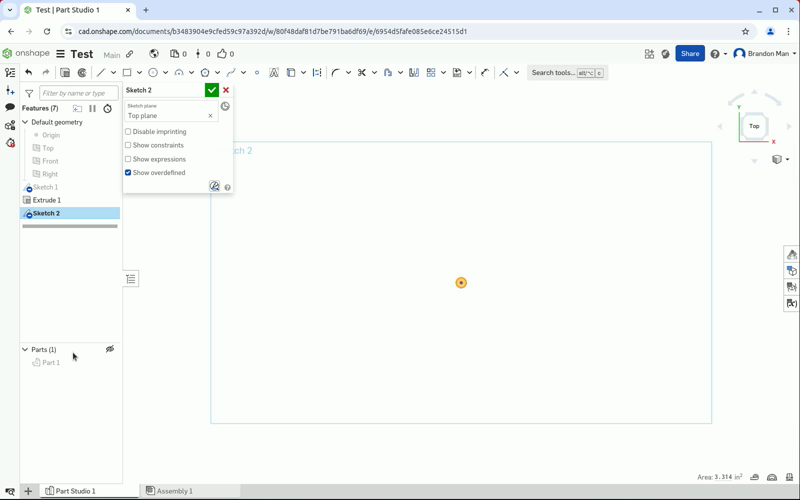
key(shift+e)
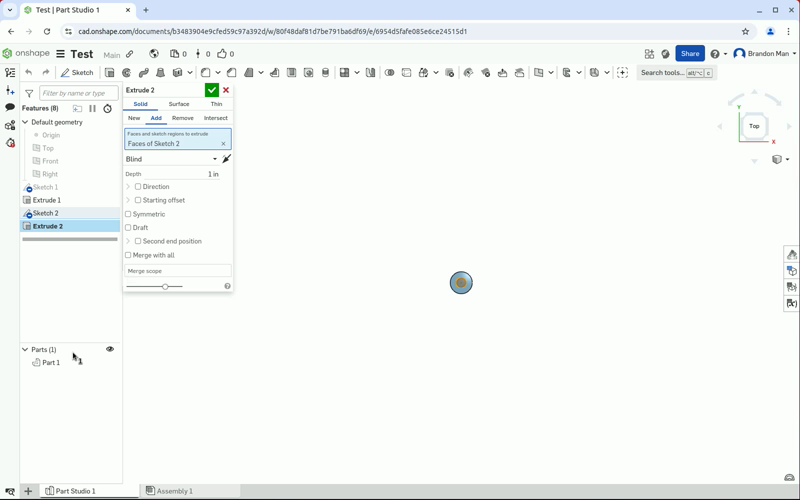
mouse_move(143, 106)
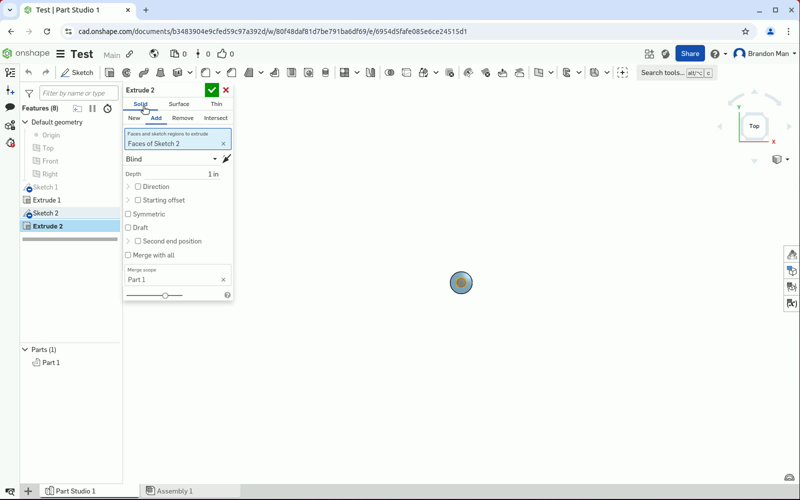
click(143, 106)
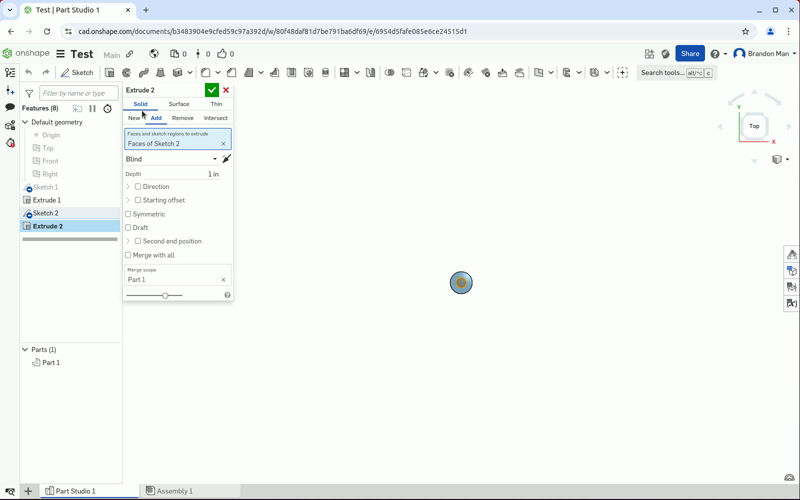
mouse_move(137, 120)
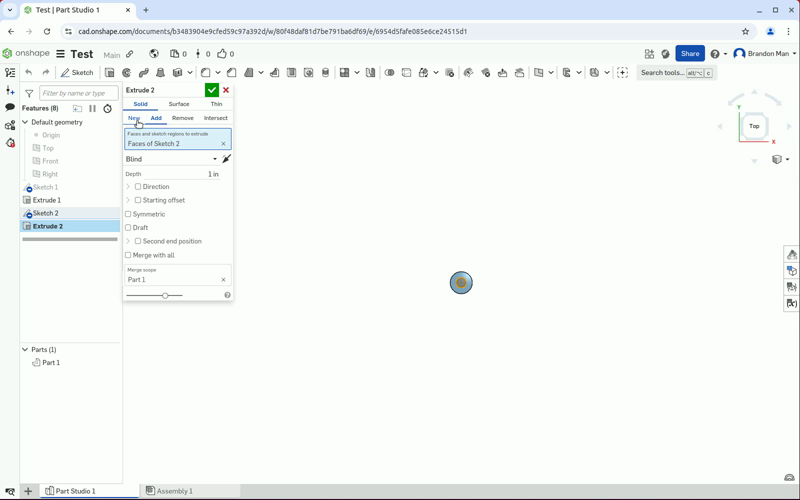
click(137, 120)
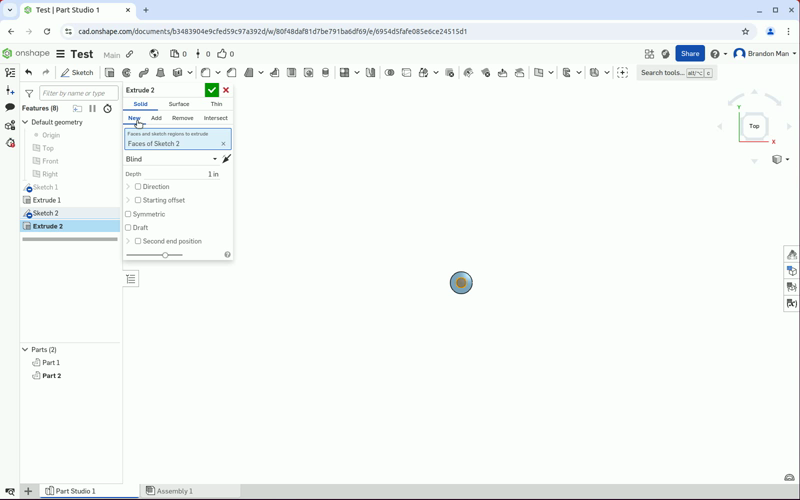
key(tab, 4)
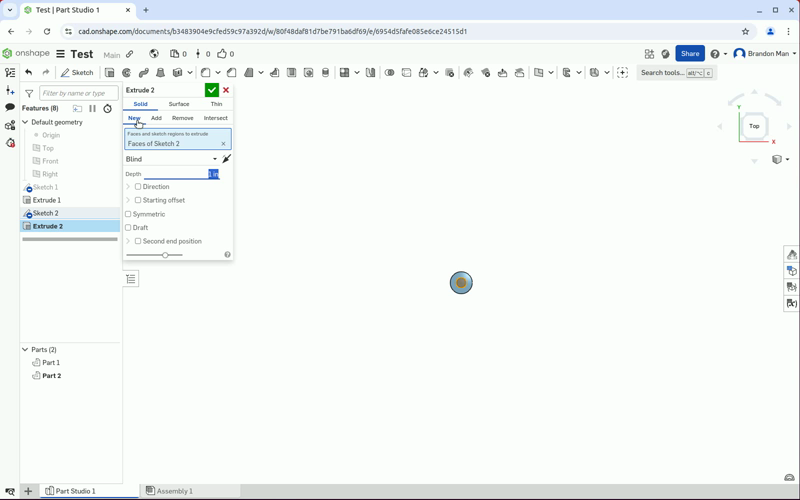
text(20.46)
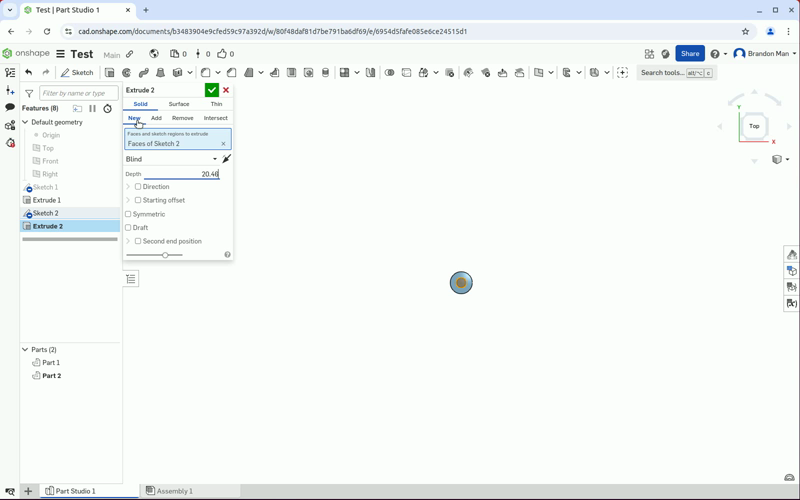
key(enter)
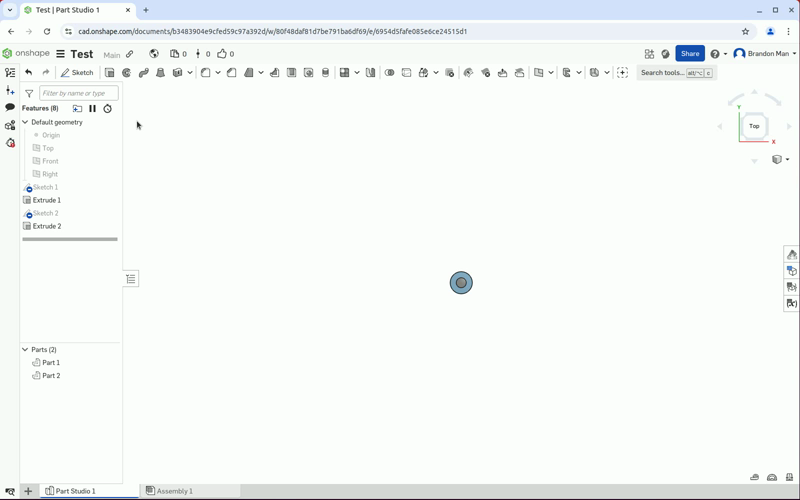
key(shift+h)
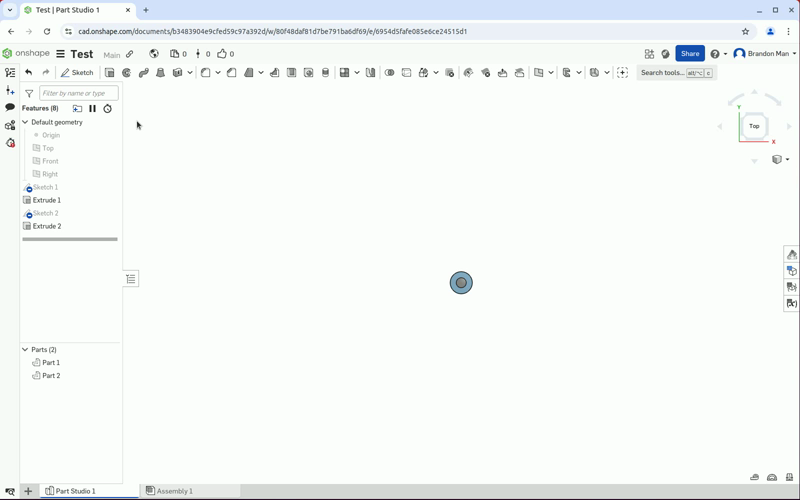
key(shift+h)
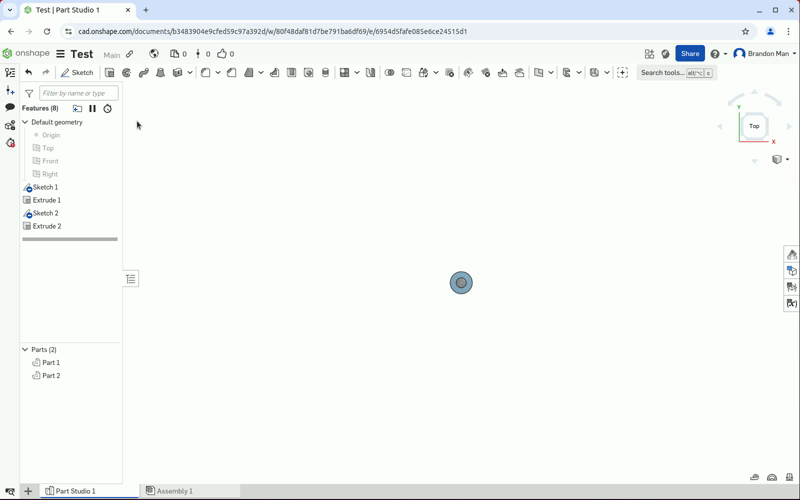
key(shift+7)
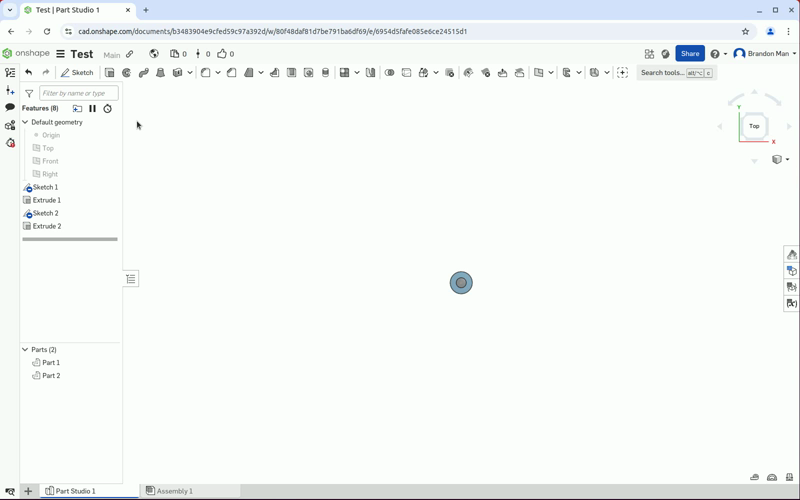
key(up, 3)
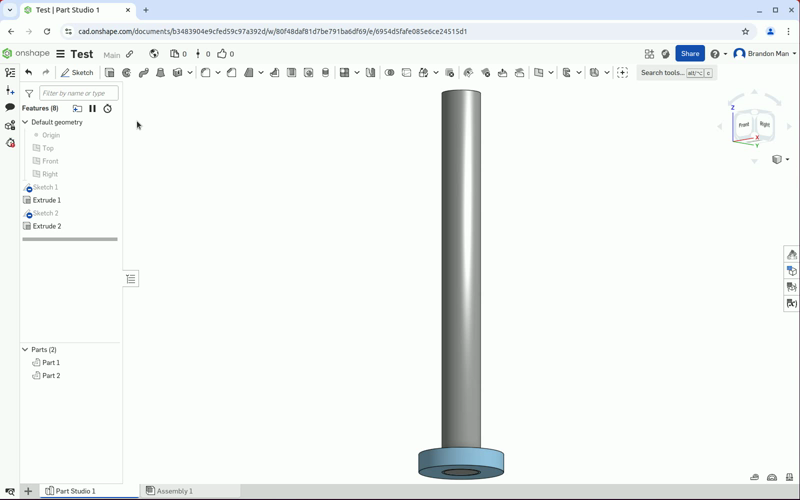
key(left, 3)
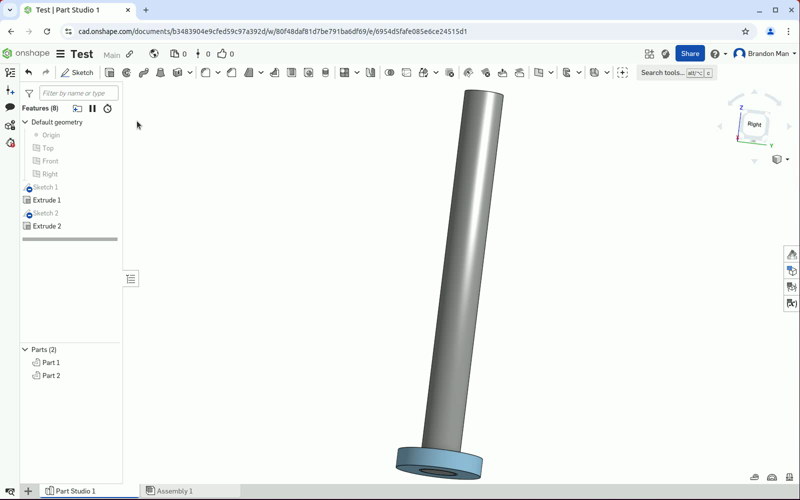
key(right, 3)
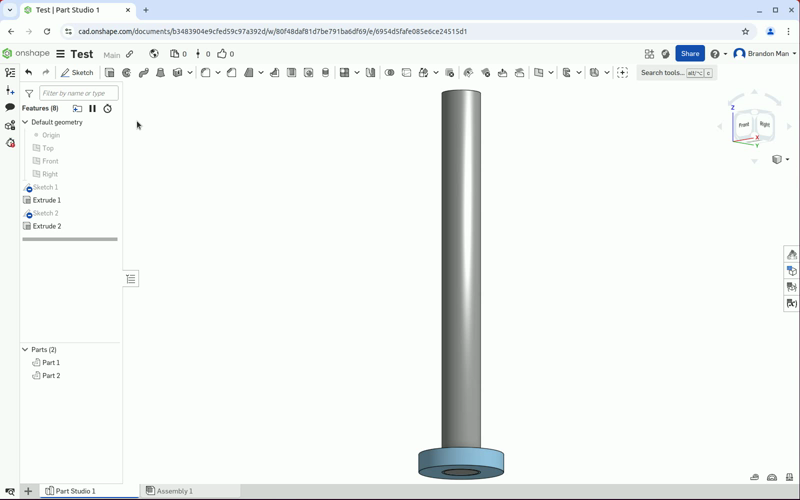
key(down, 3)
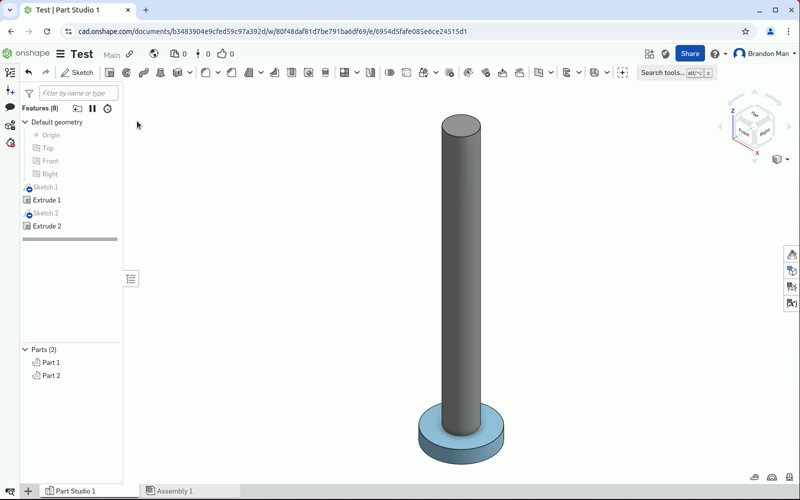
mouse_move(73, 189)
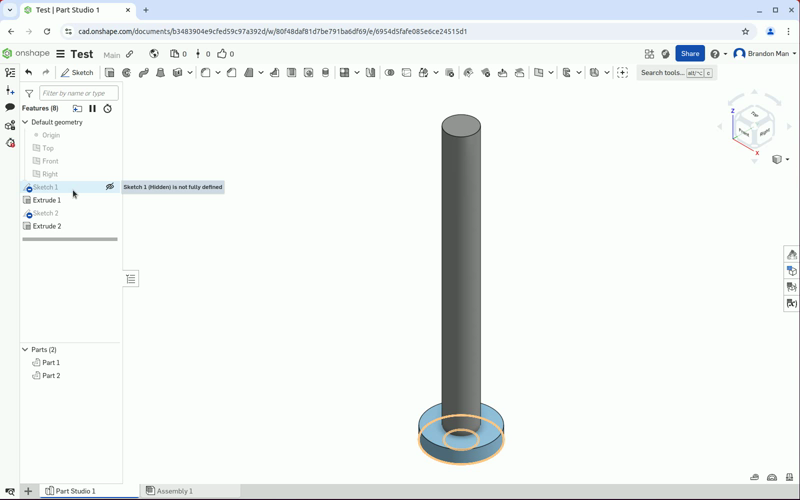
click(73, 189)